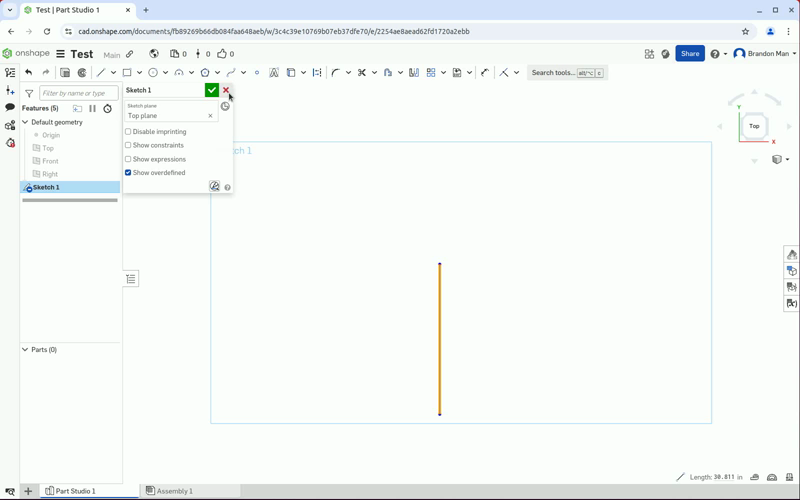
key(shift+h)
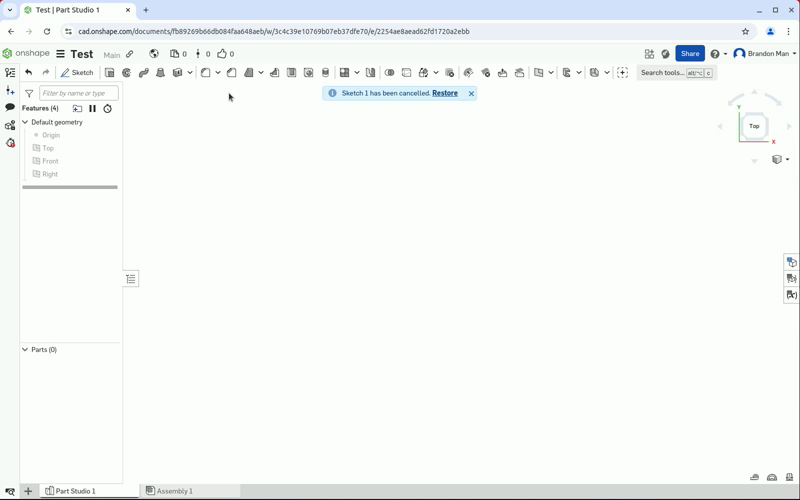
mouse_move(73, 352)
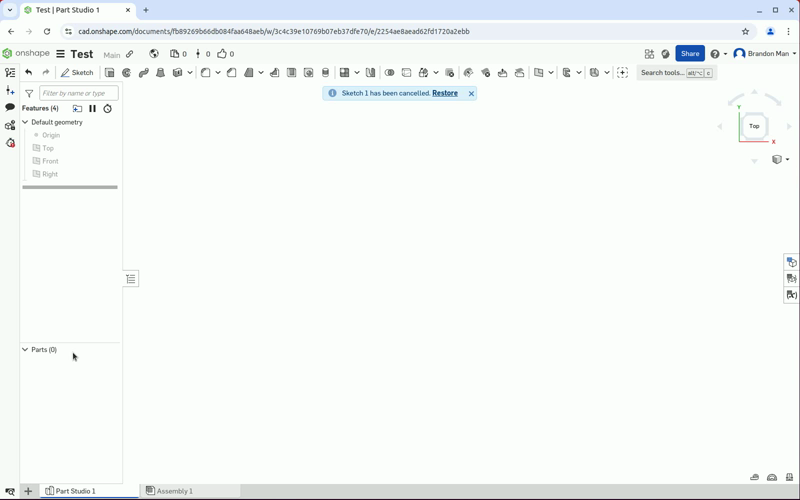
key(y)
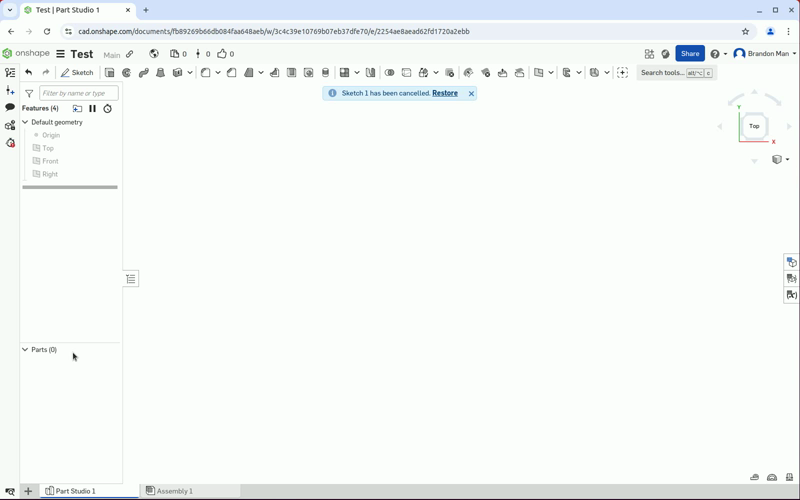
key(shift+p)
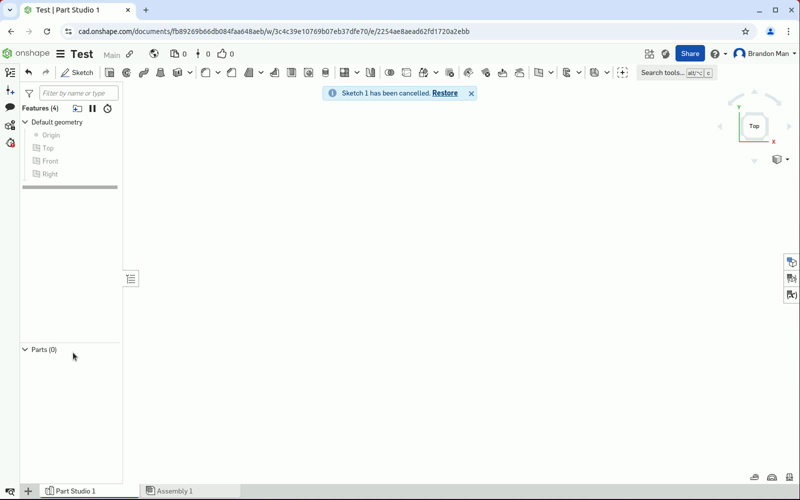
key(space)
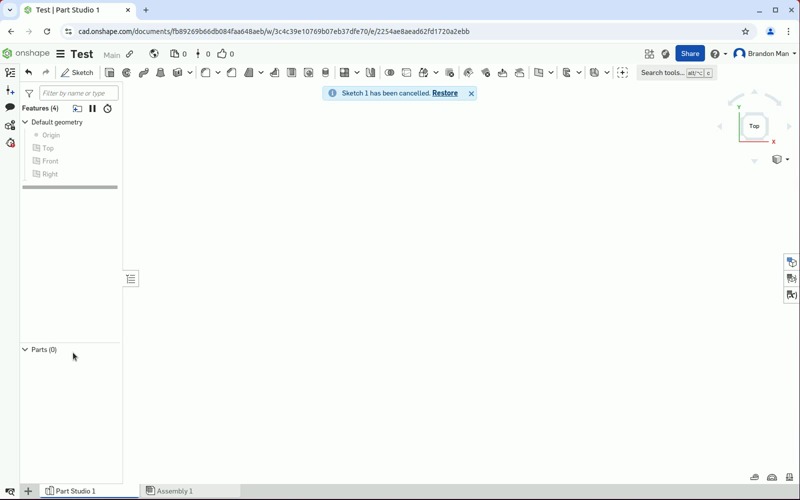
key_down(shift)
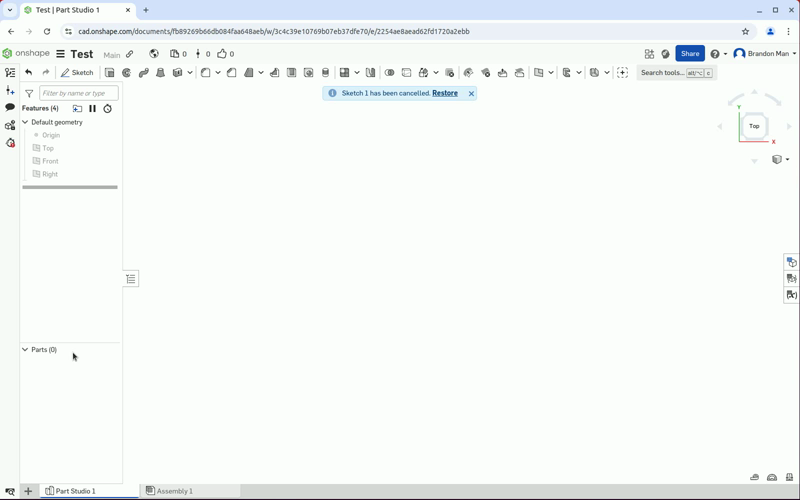
key(up)
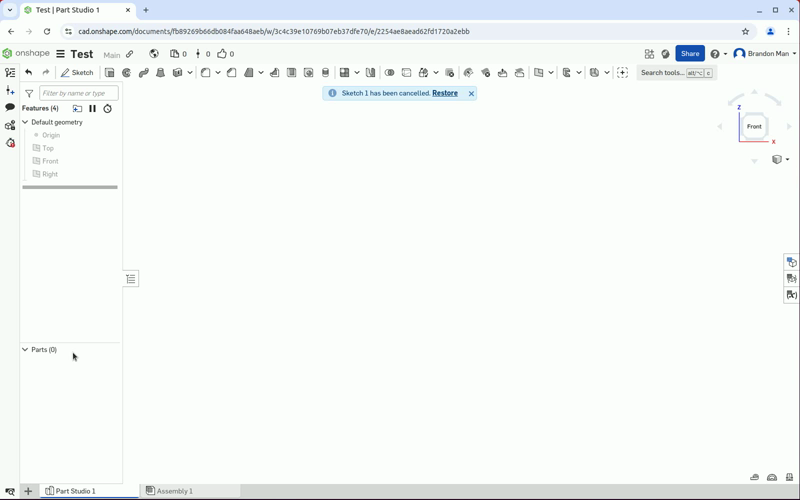
key_up(shift)
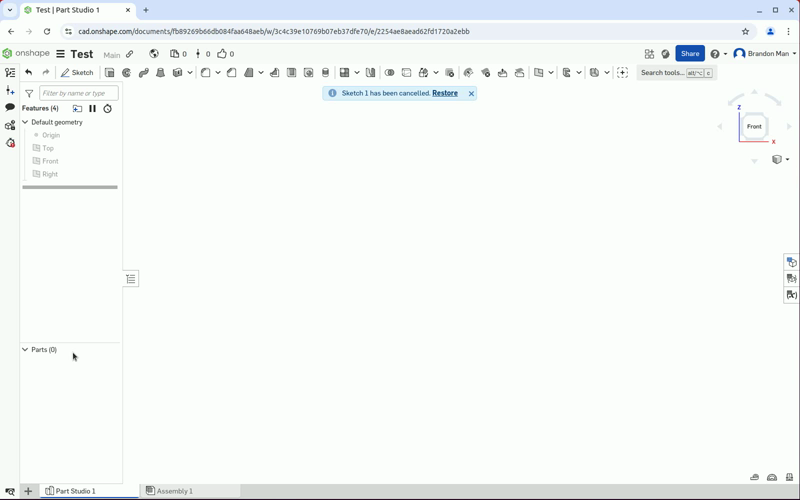
mouse_move(73, 352)
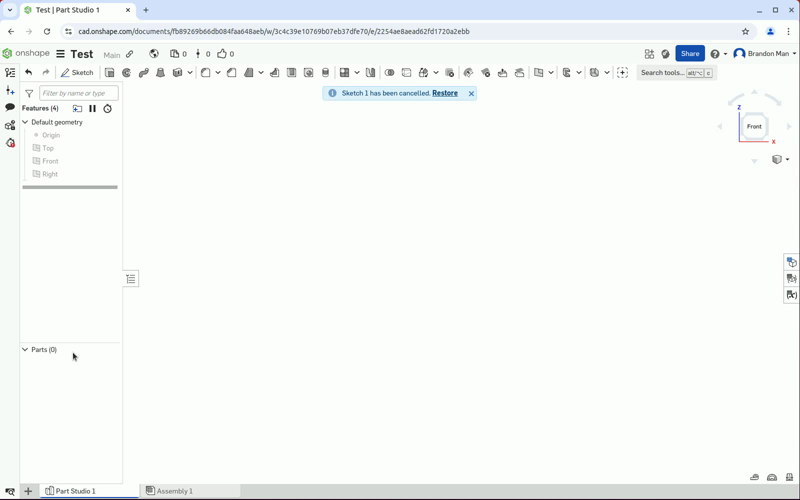
key(shift+y)
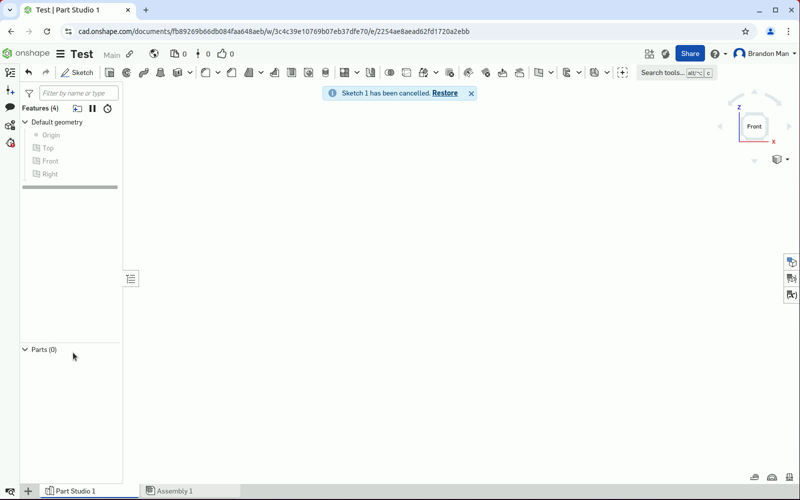
key(shift+s)
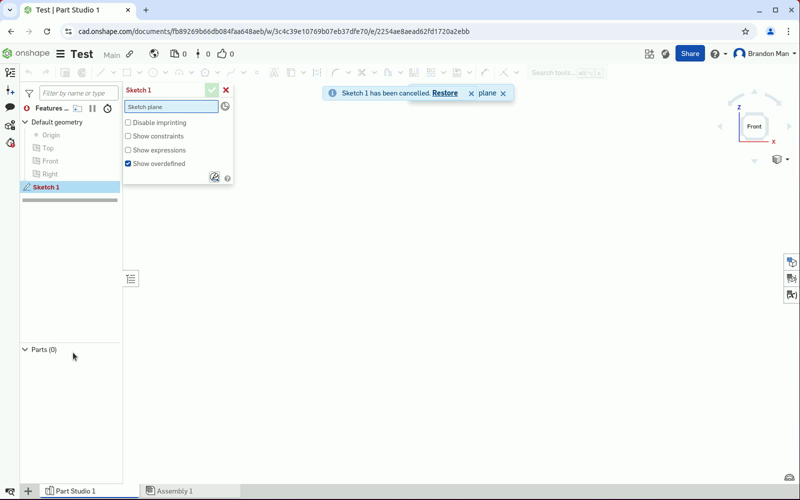
mouse_move(73, 163)
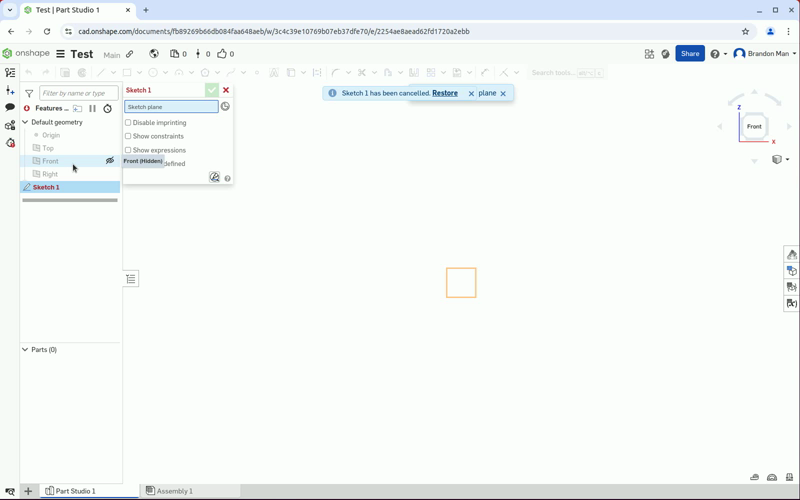
click(73, 163)
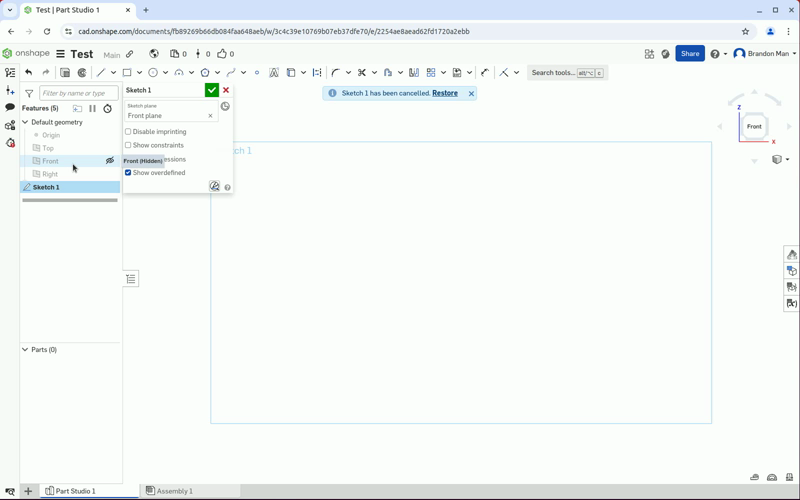
mouse_move(73, 352)
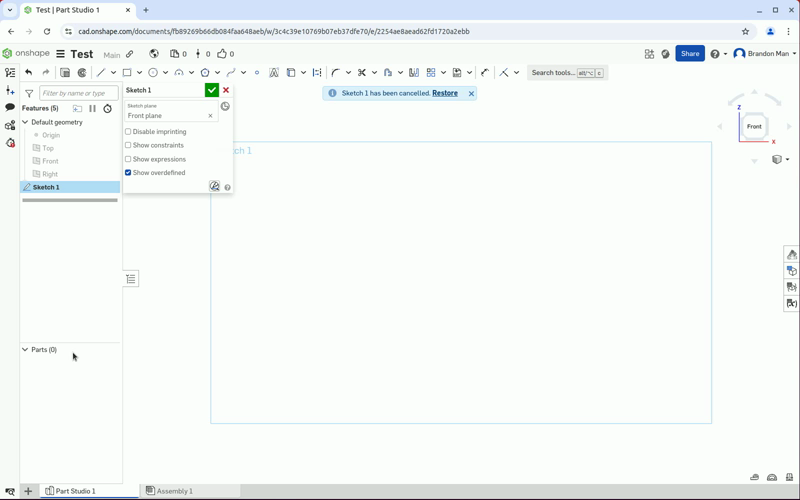
key(y)
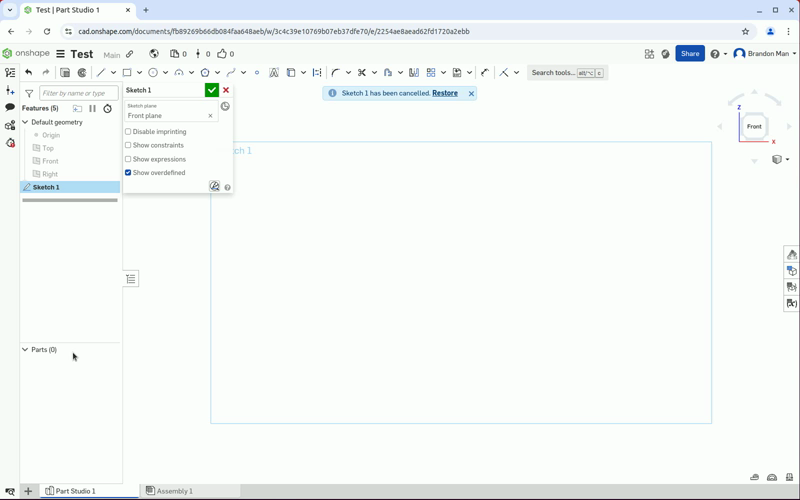
key(l)
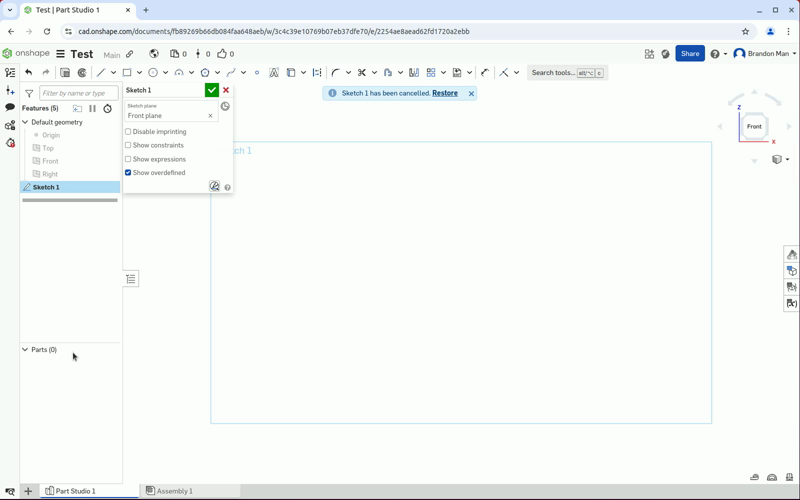
key_down(shift)
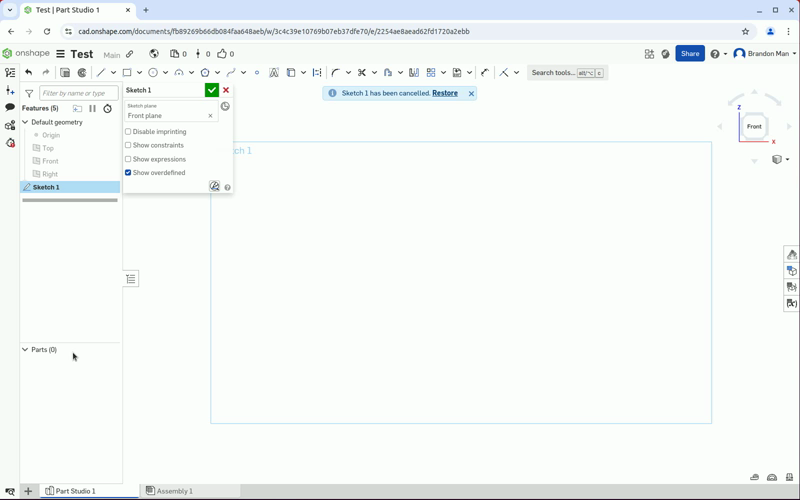
mouse_move(348, 339)
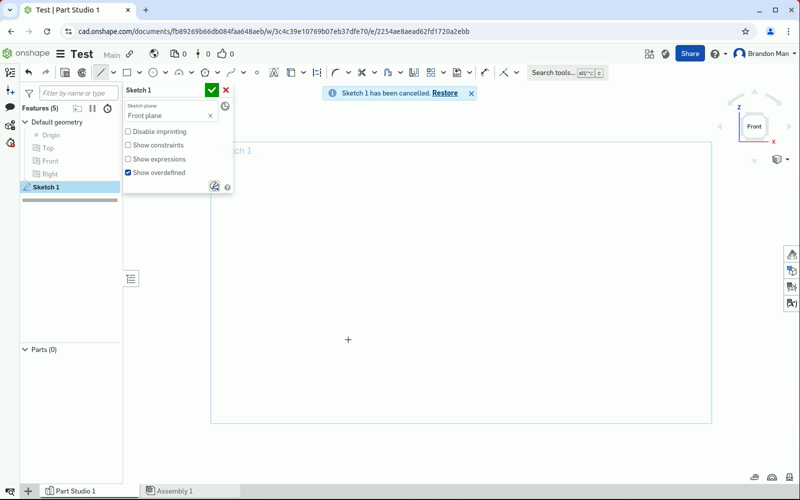
click(348, 339)
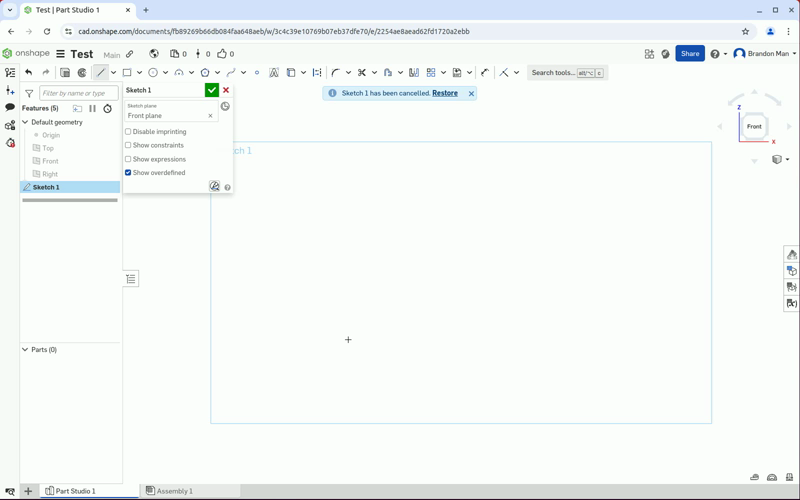
key_up(shift)
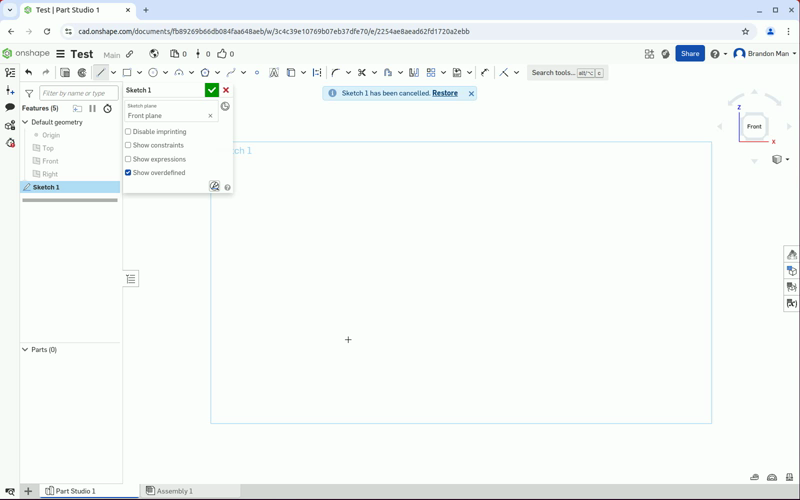
key_down(shift)
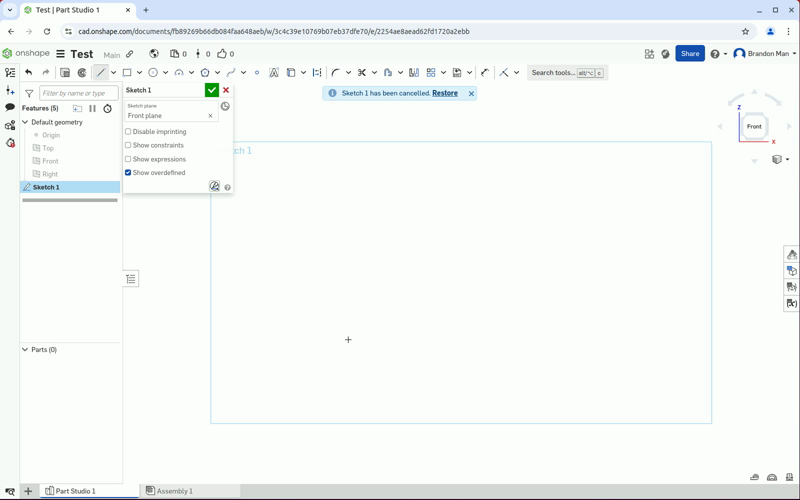
mouse_move(572, 339)
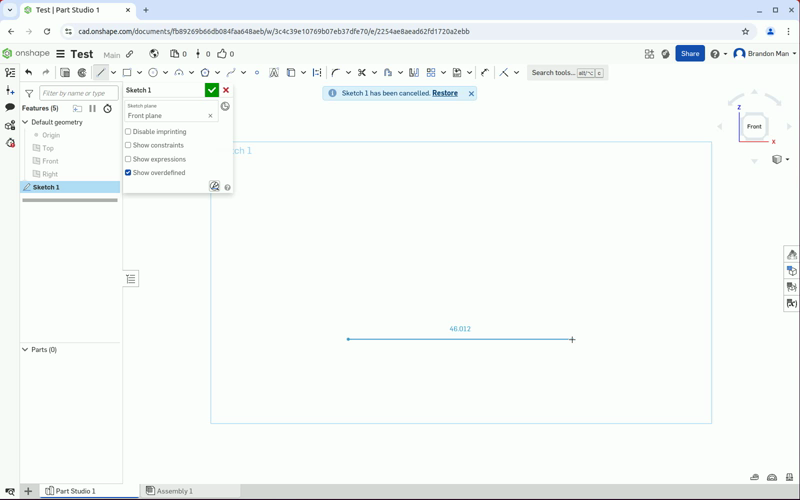
click(572, 339)
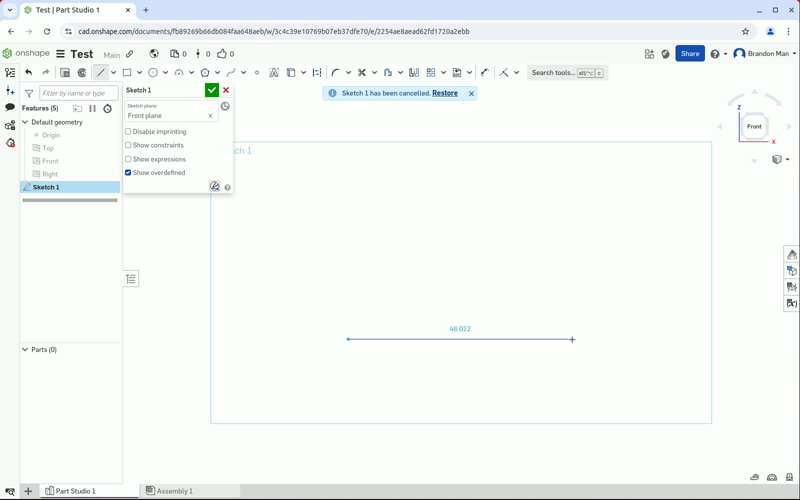
key_up(shift)
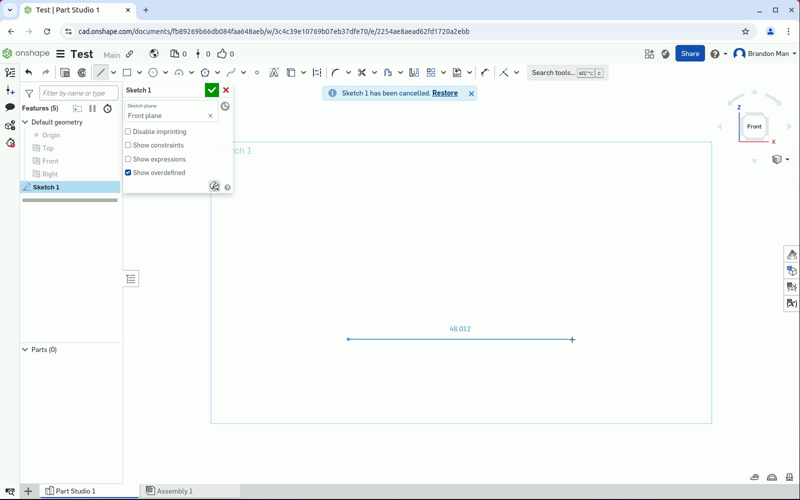
key_down(shift)
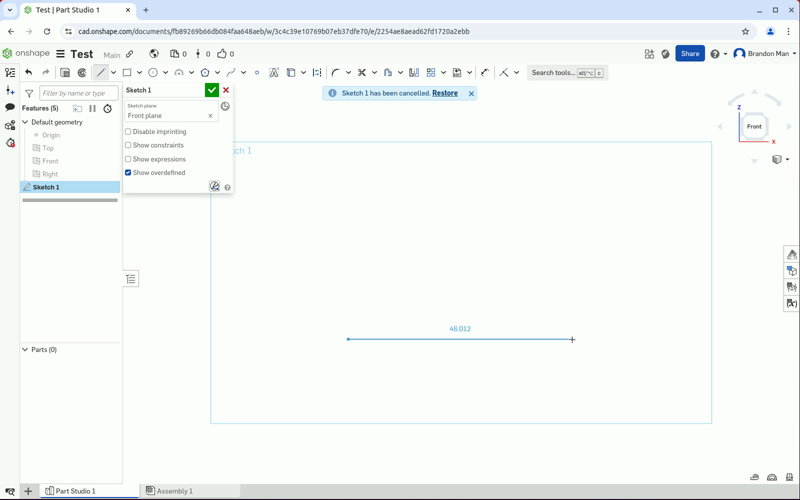
mouse_move(572, 226)
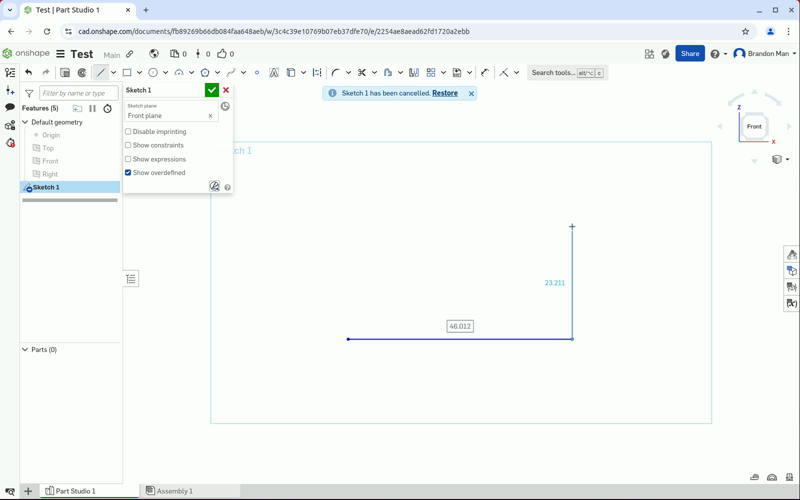
click(572, 226)
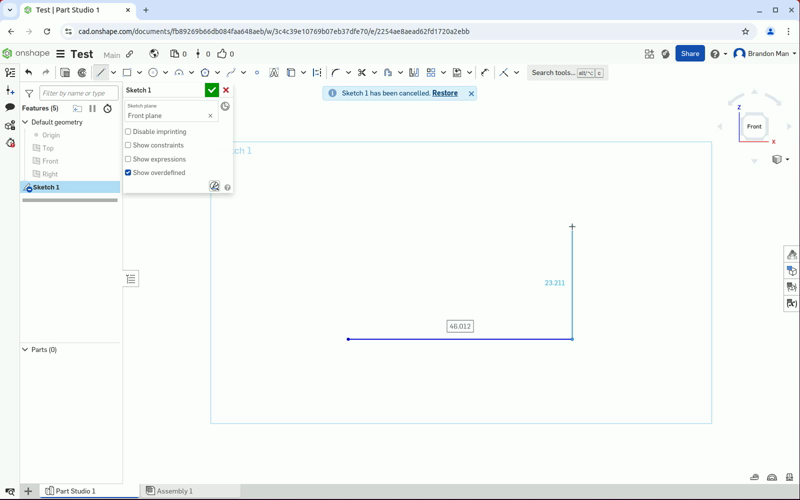
key_up(shift)
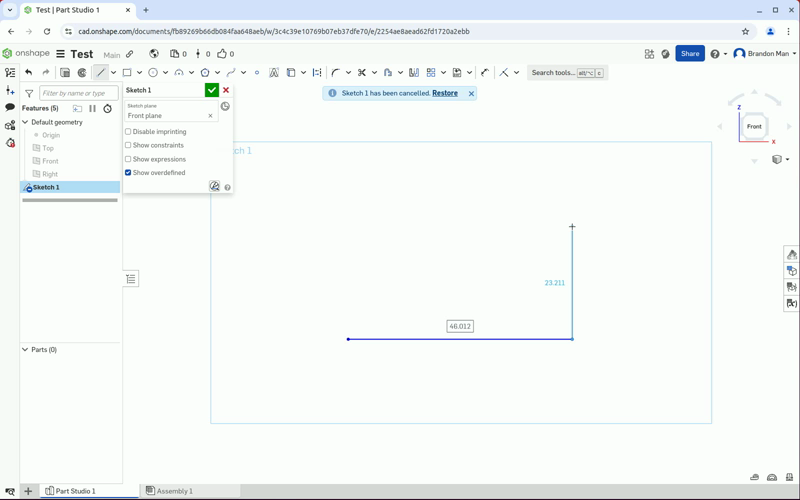
key_down(shift)
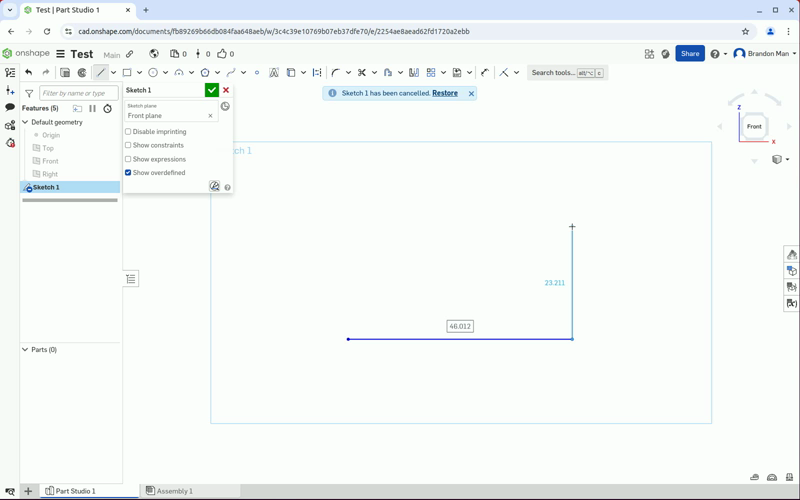
mouse_move(348, 226)
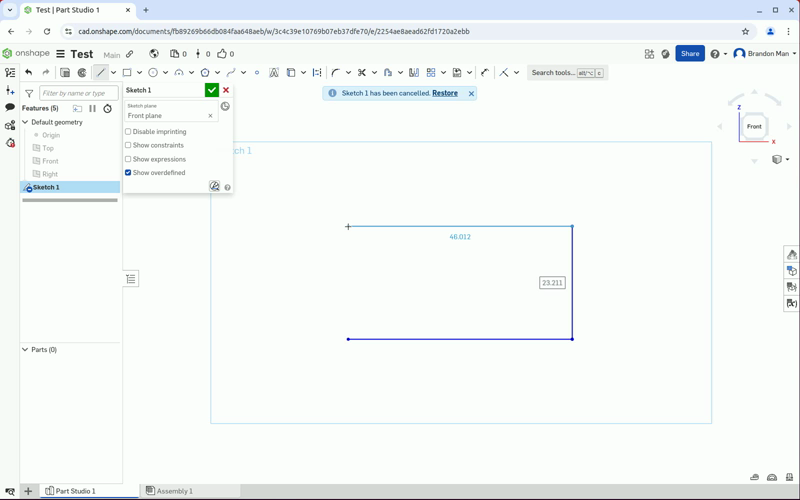
click(348, 226)
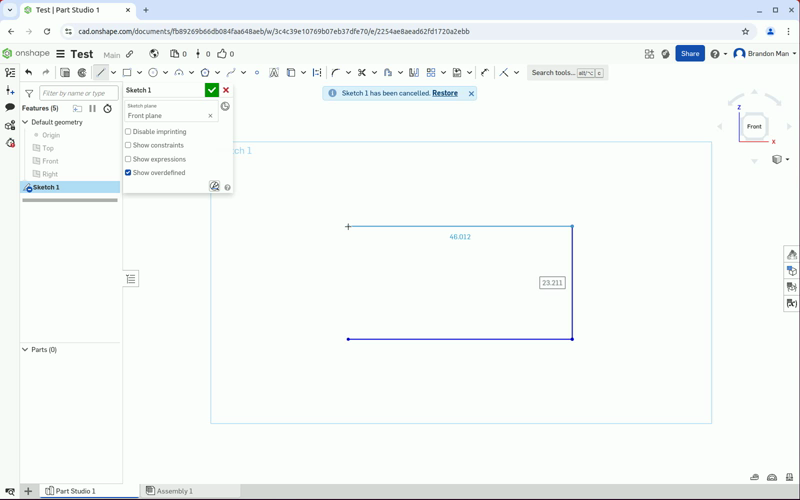
key_up(shift)
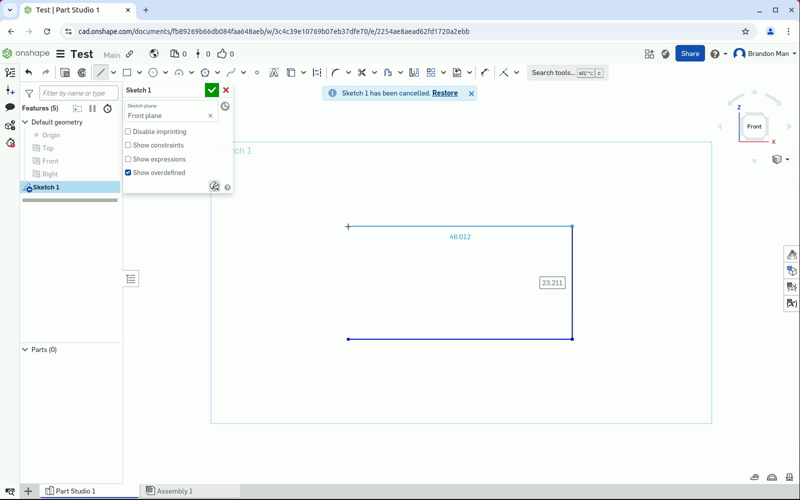
key_down(shift)
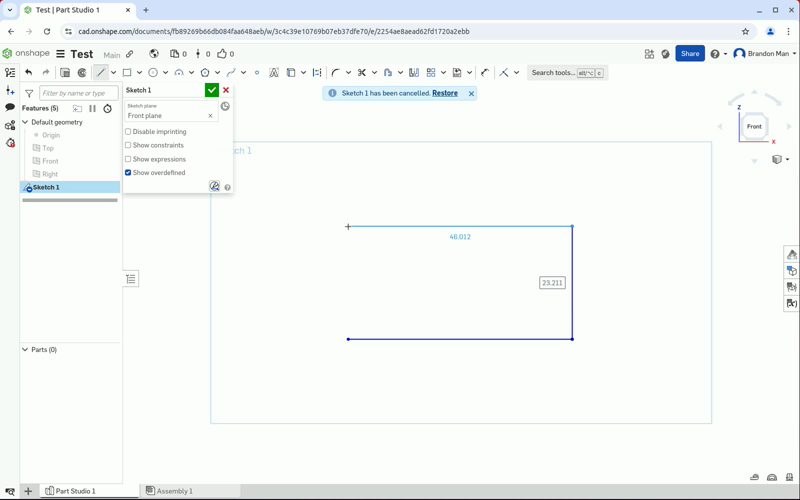
mouse_move(348, 339)
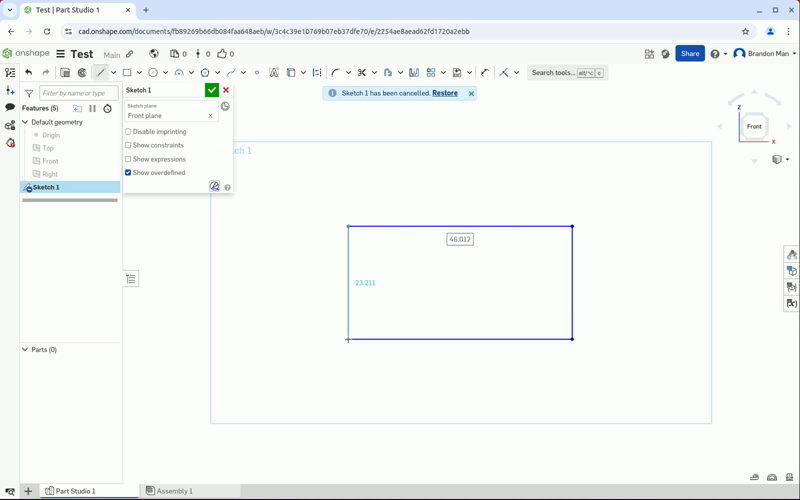
key_up(shift)
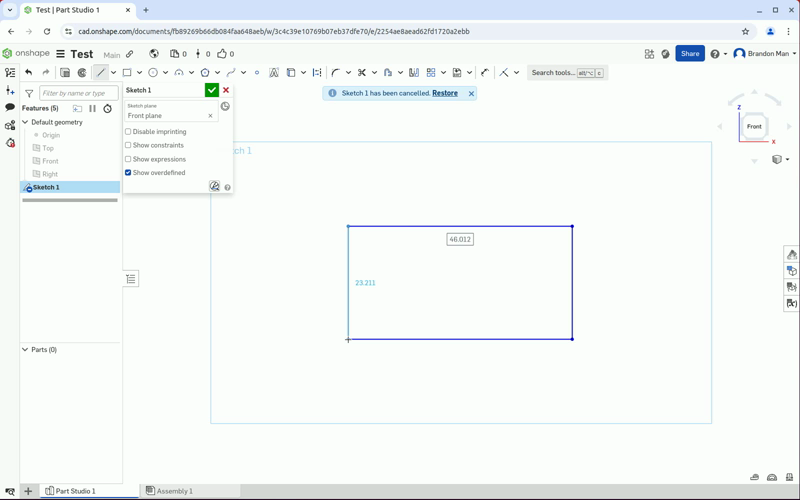
click(348, 339)
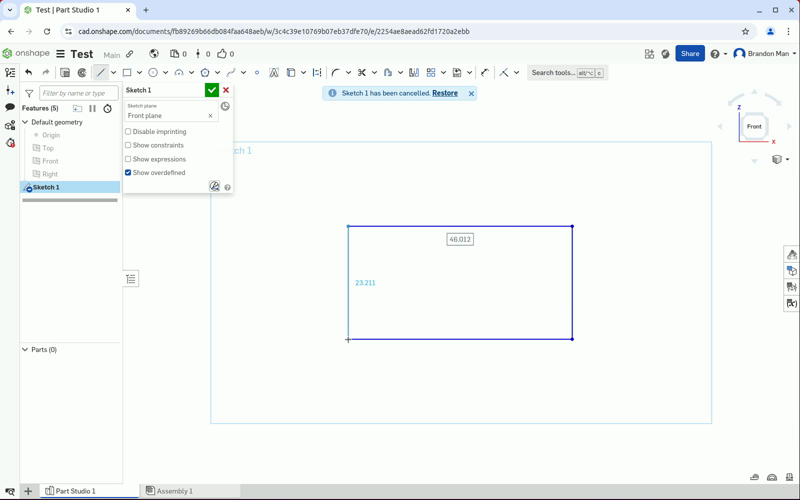
key(esc)
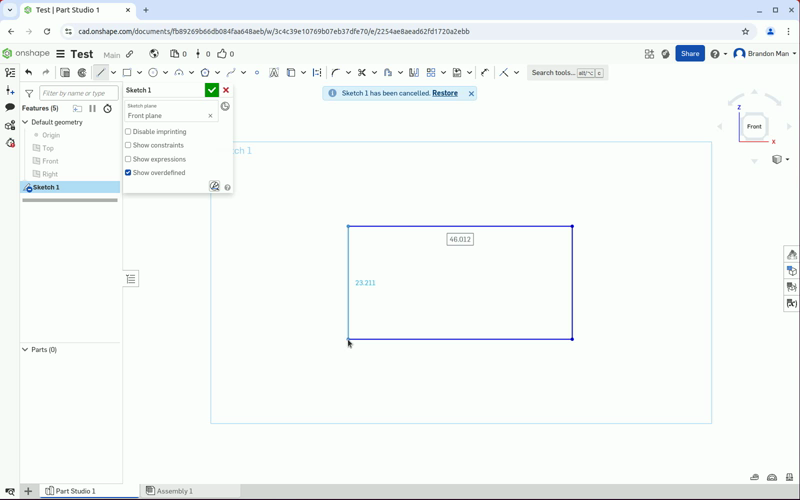
mouse_move(472, 291)
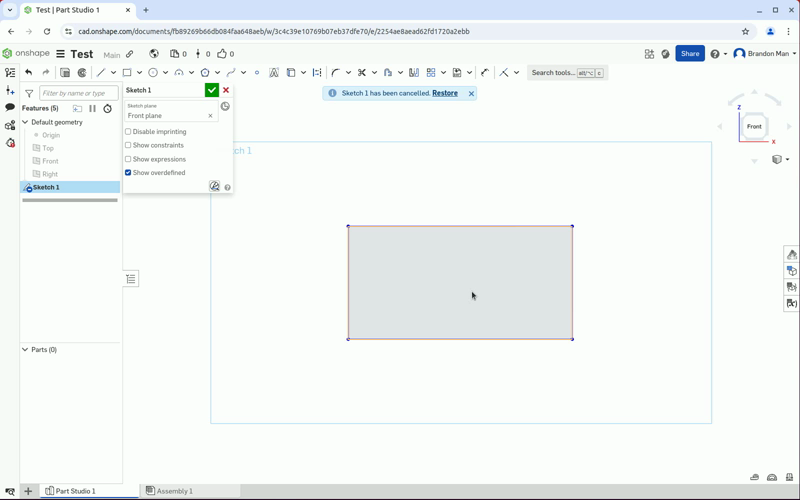
click(472, 291)
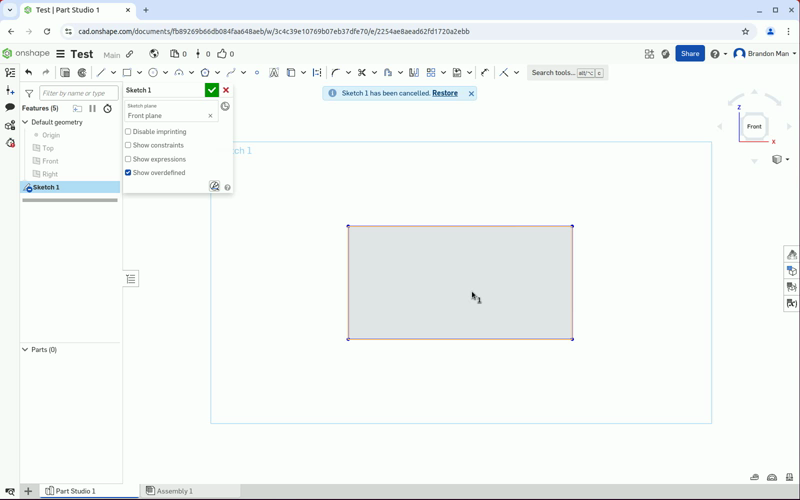
mouse_move(73, 352)
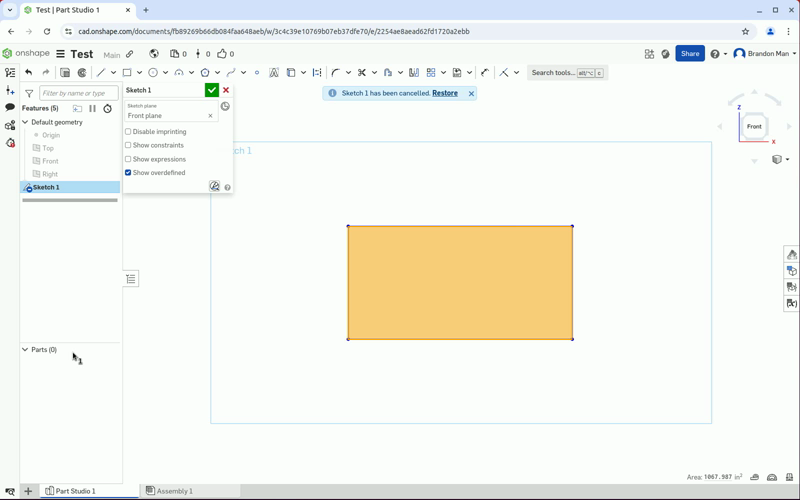
key(shift+y)
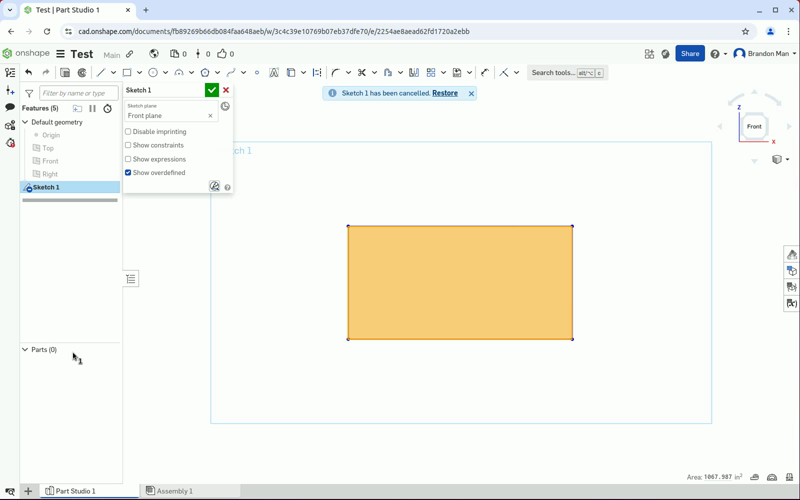
key(shift+e)
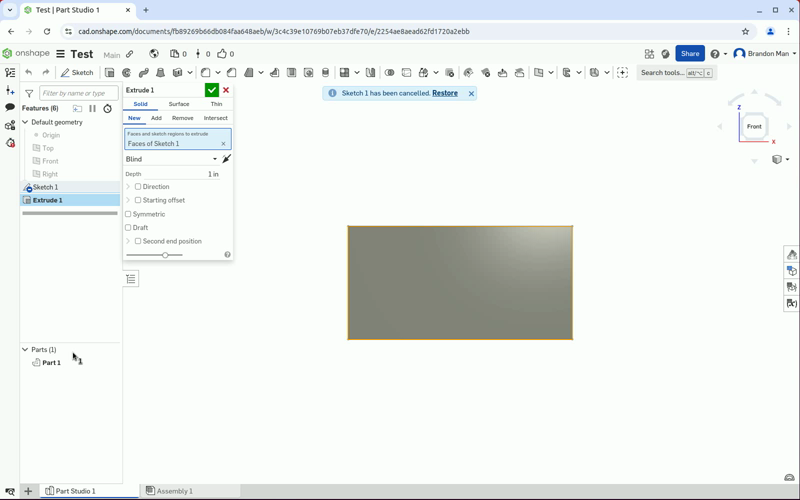
mouse_move(143, 106)
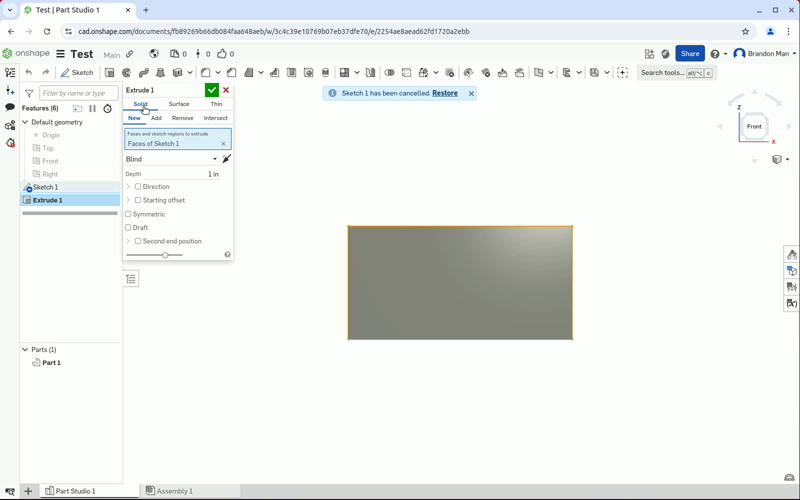
click(143, 106)
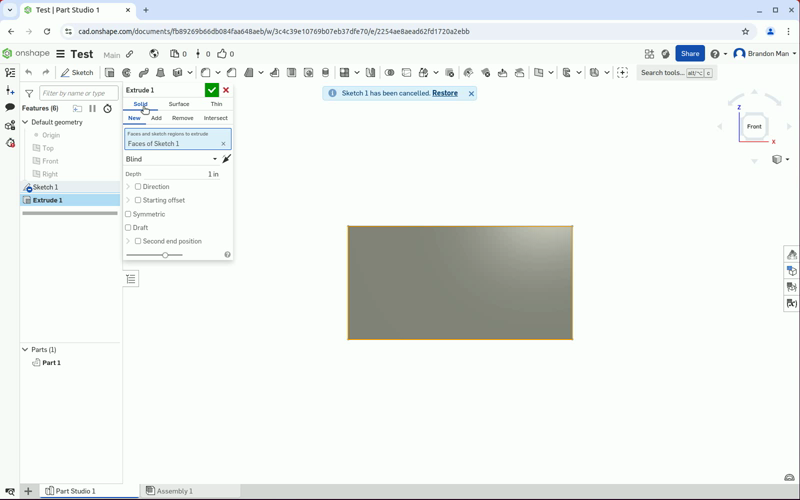
mouse_move(137, 120)
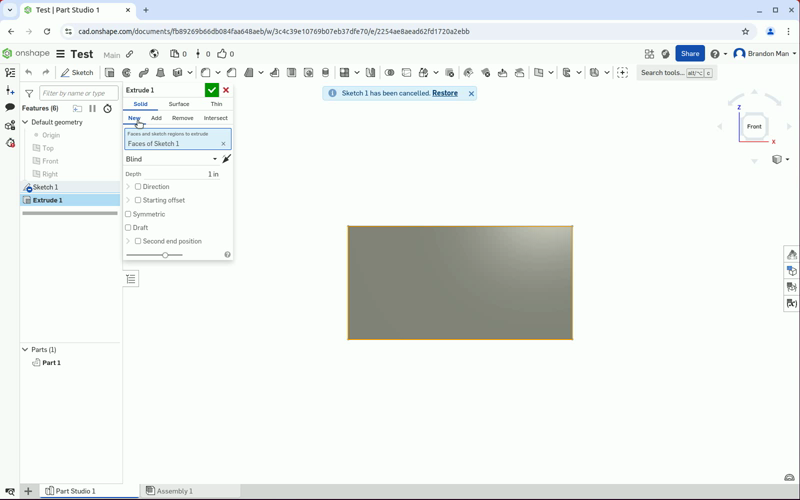
click(137, 120)
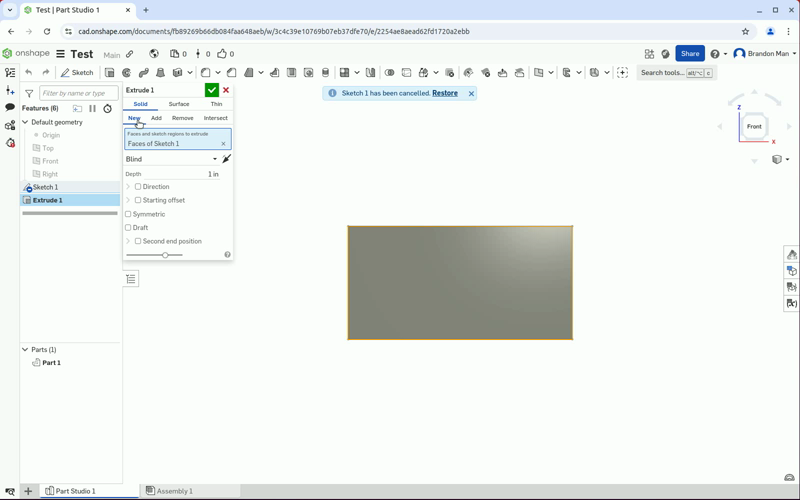
key(tab, 4)
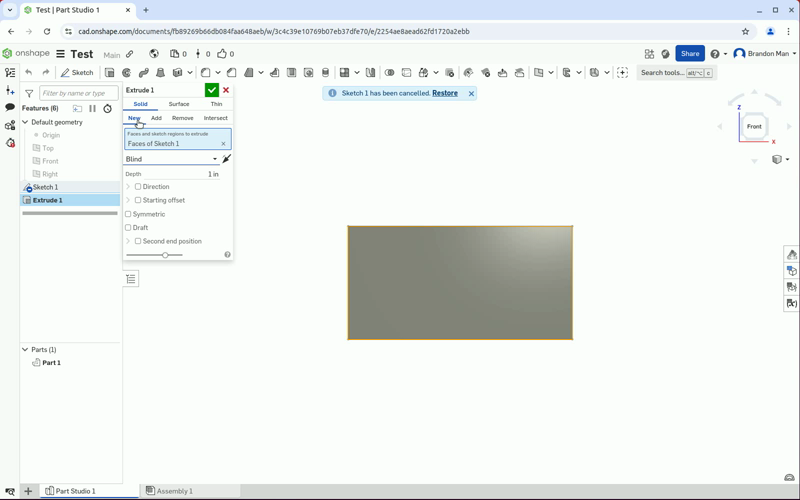
text(0.963)
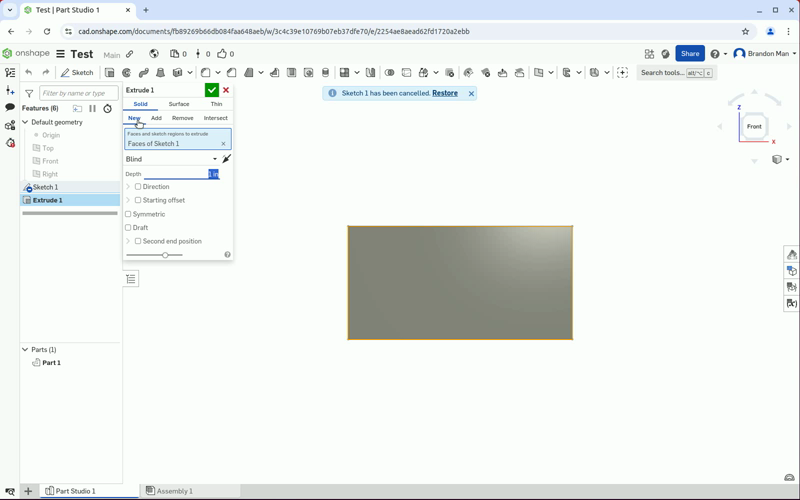
key(enter)
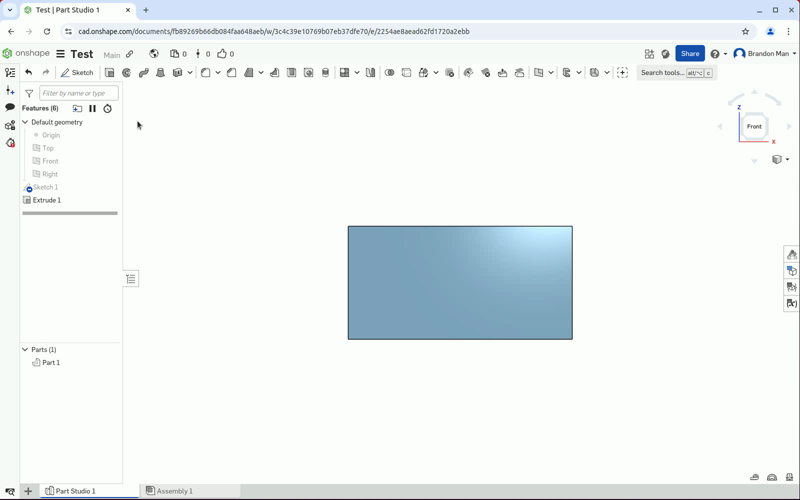
key(shift+h)
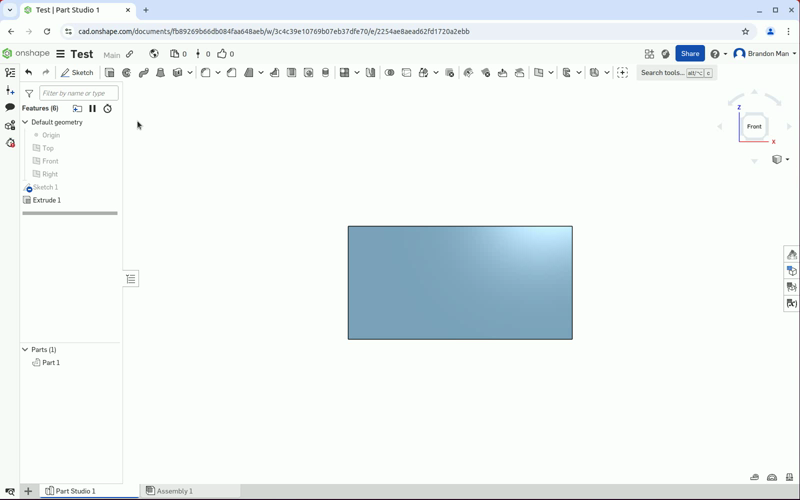
key(shift+h)
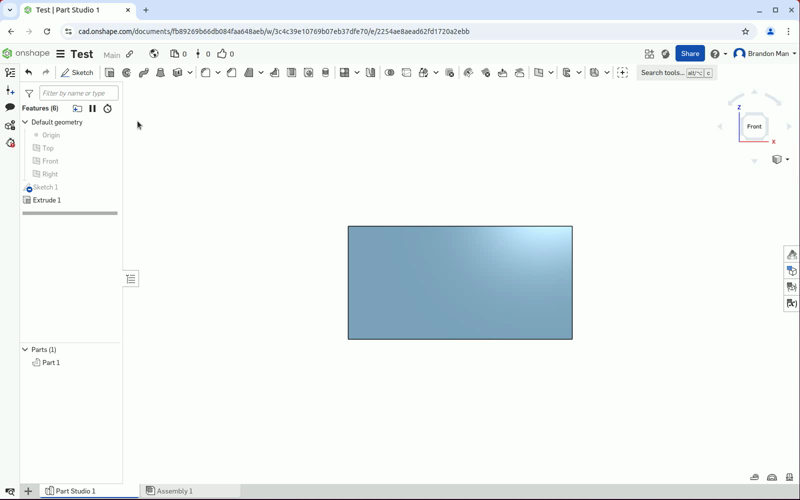
mouse_move(73, 189)
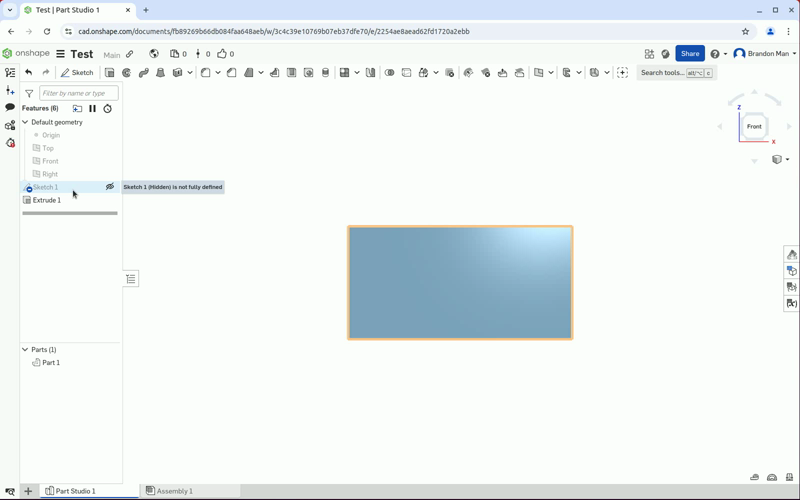
click(73, 189)
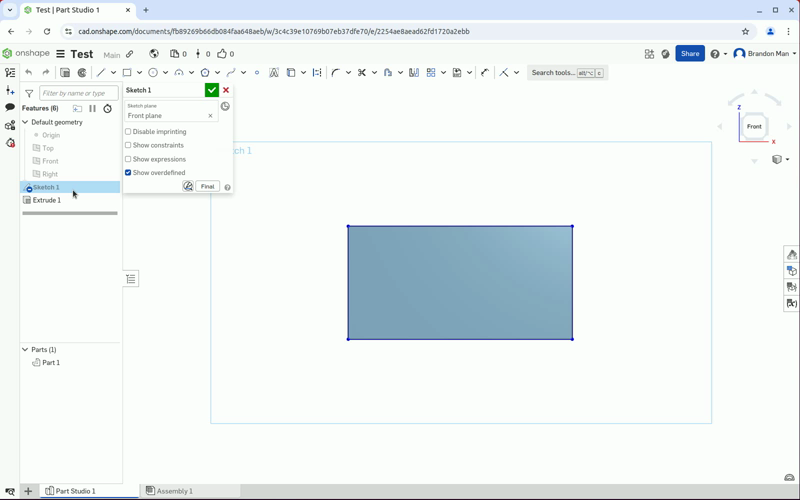
mouse_move(229, 92)
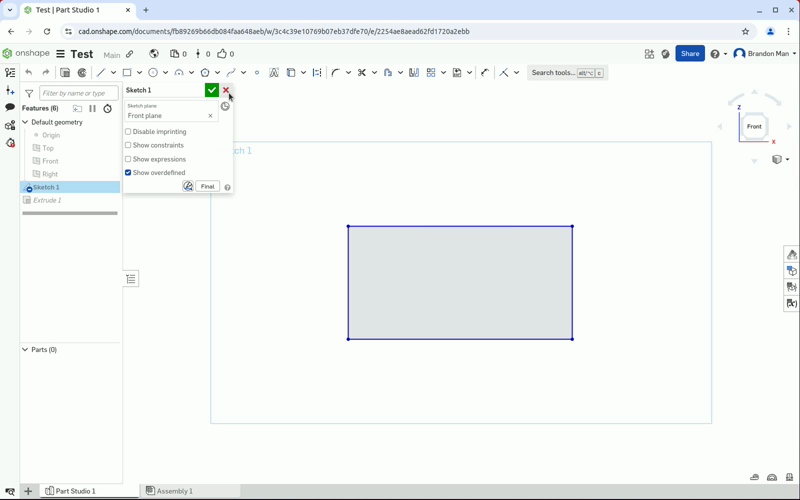
click(229, 92)
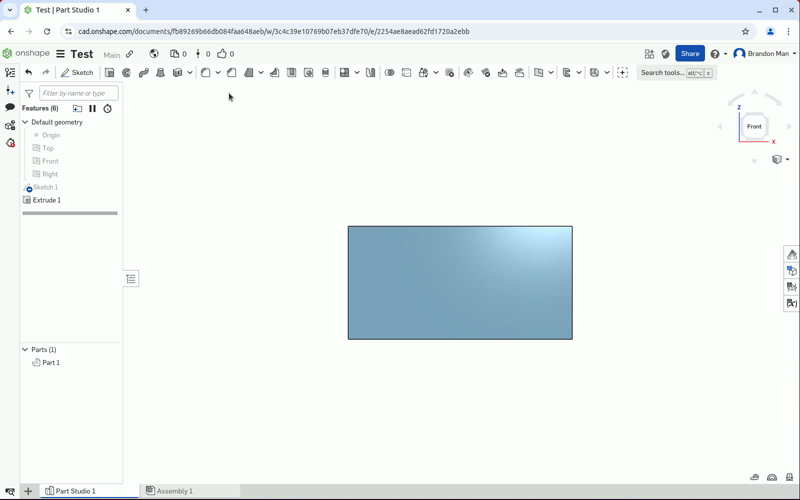
mouse_move(541, 75)
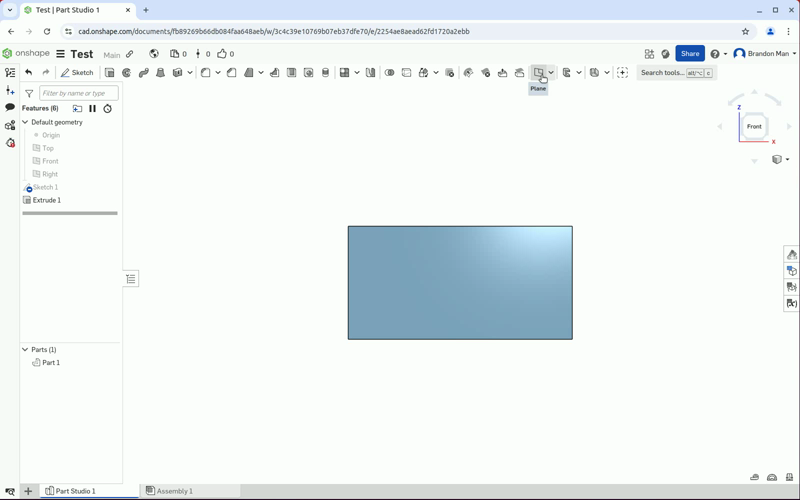
click(541, 75)
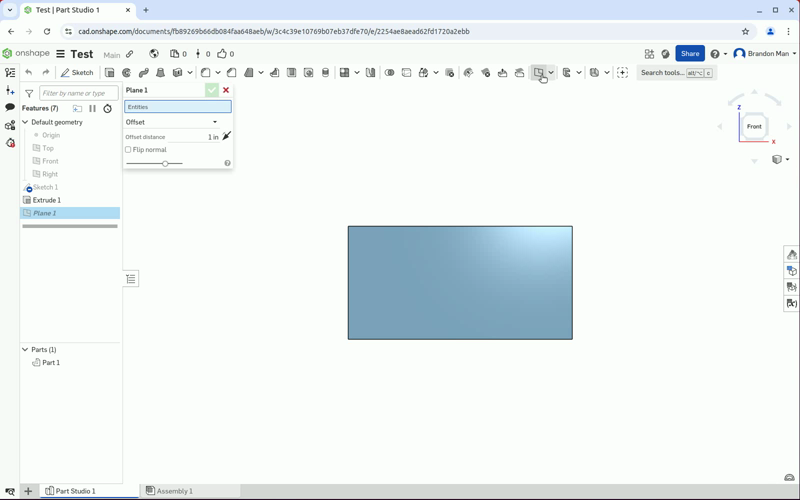
mouse_move(73, 163)
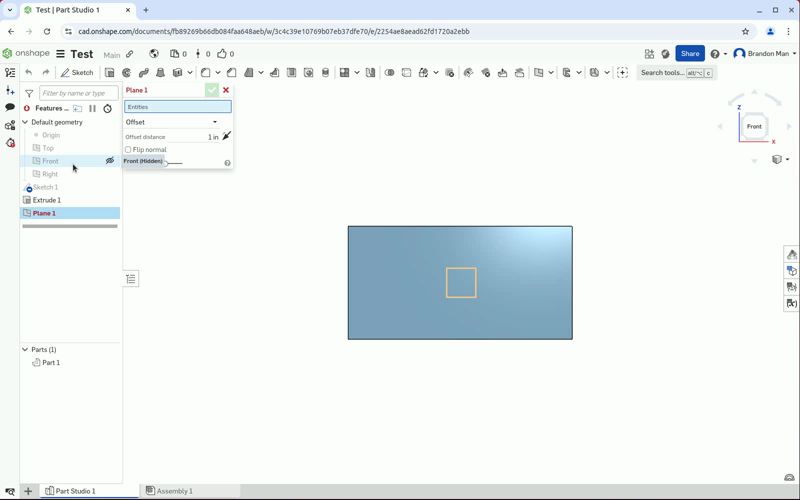
click(73, 163)
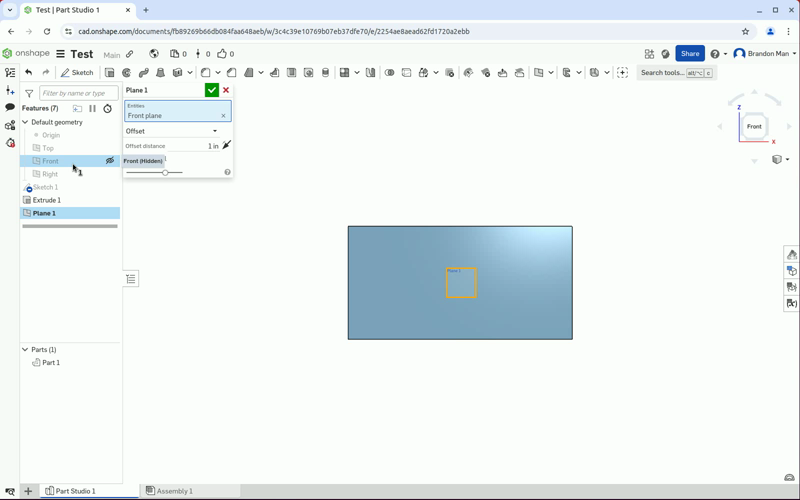
key(tab, 2)
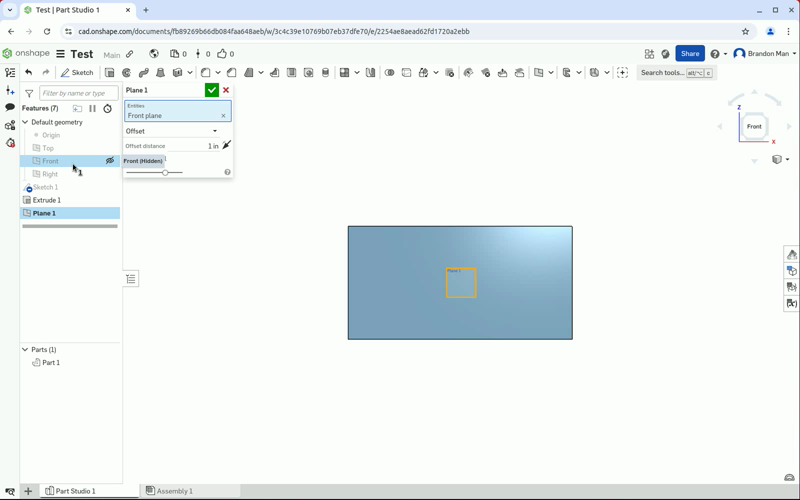
text(0.955)
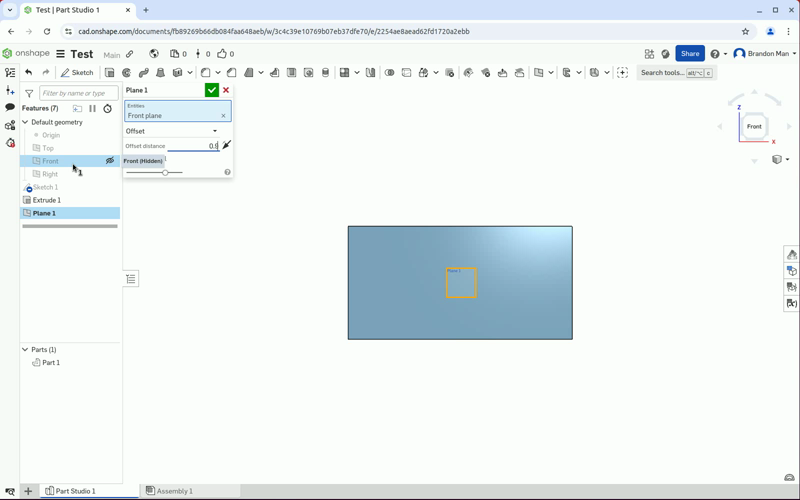
key(enter, 2)
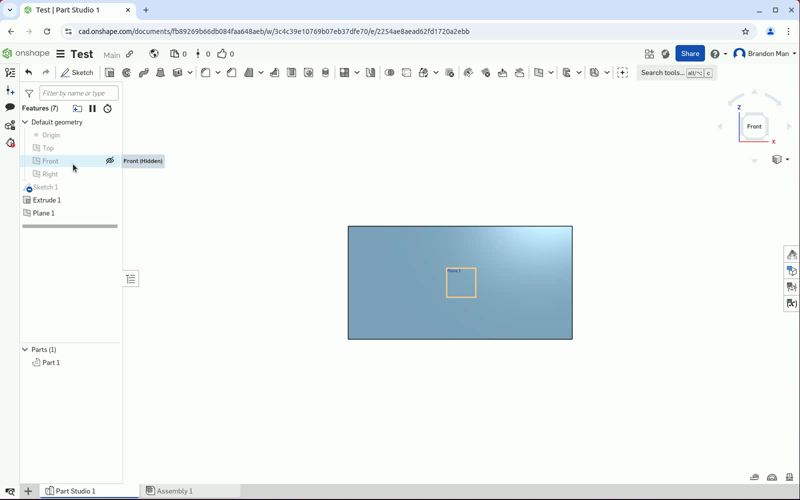
key(shift+s)
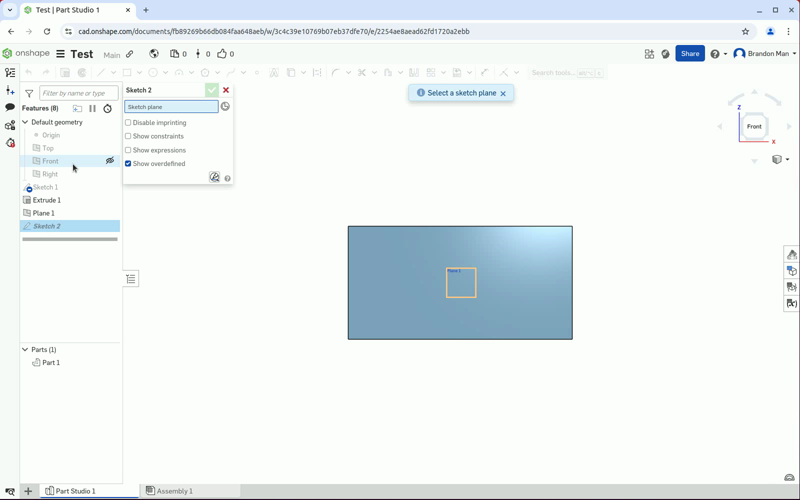
mouse_move(73, 215)
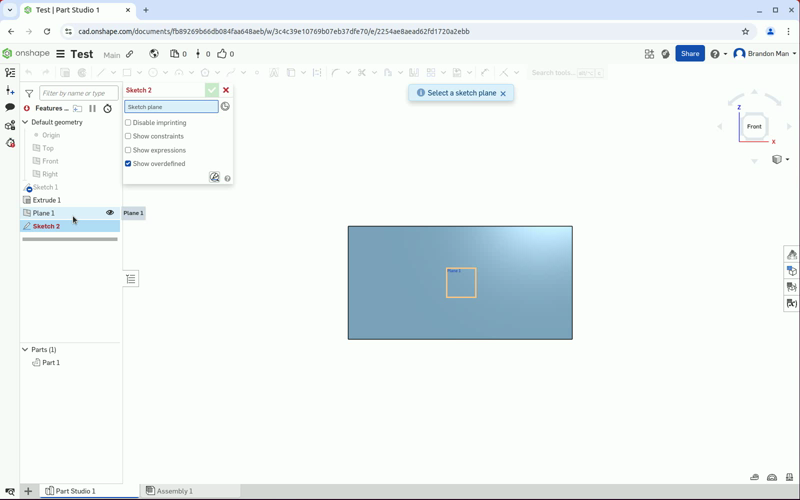
click(73, 215)
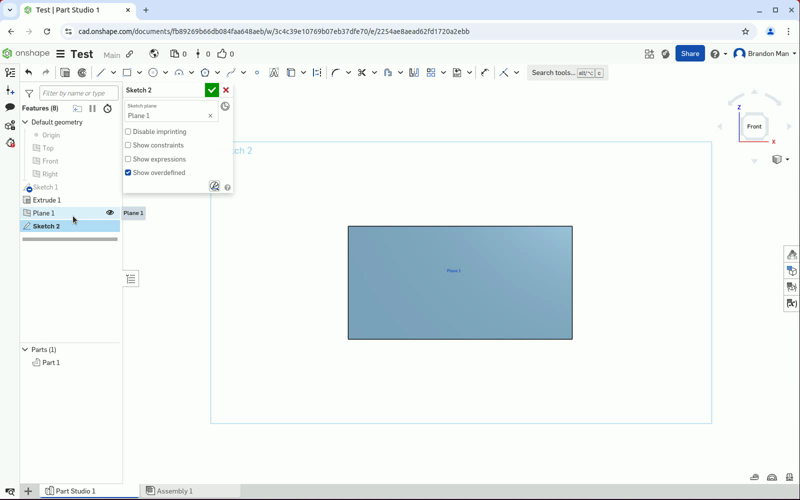
mouse_move(73, 352)
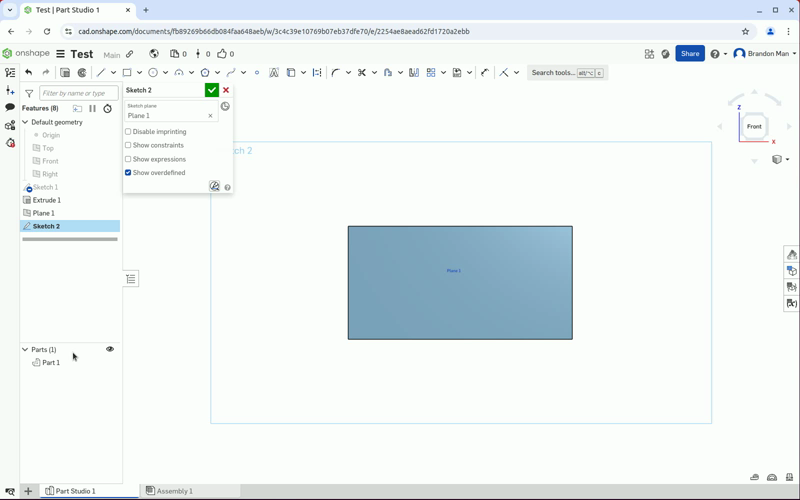
key(y)
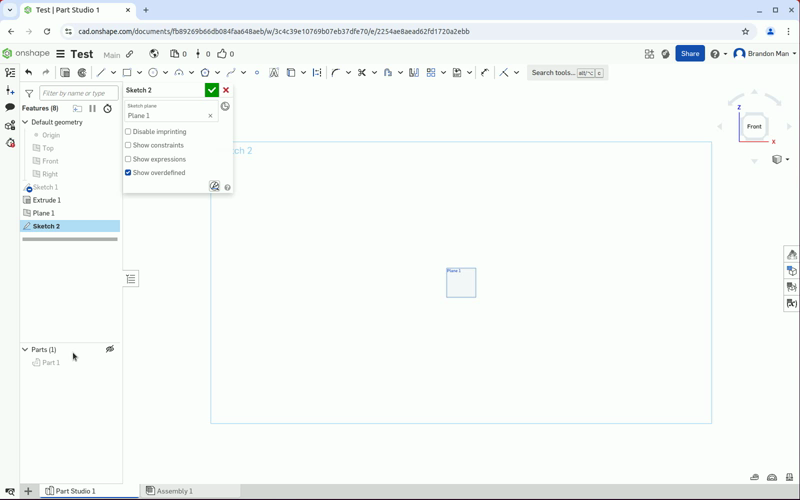
key(l)
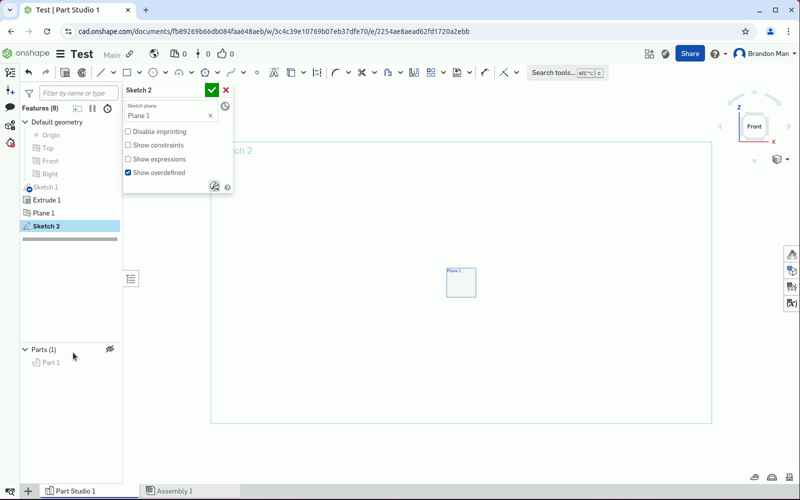
key_down(shift)
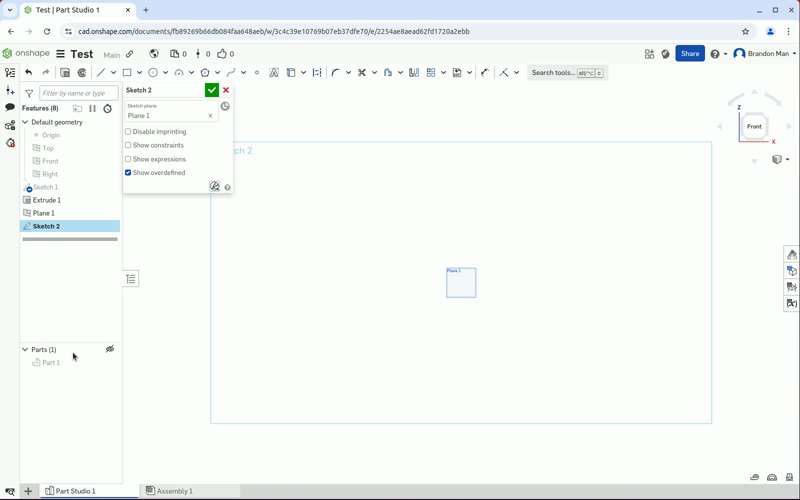
mouse_move(348, 339)
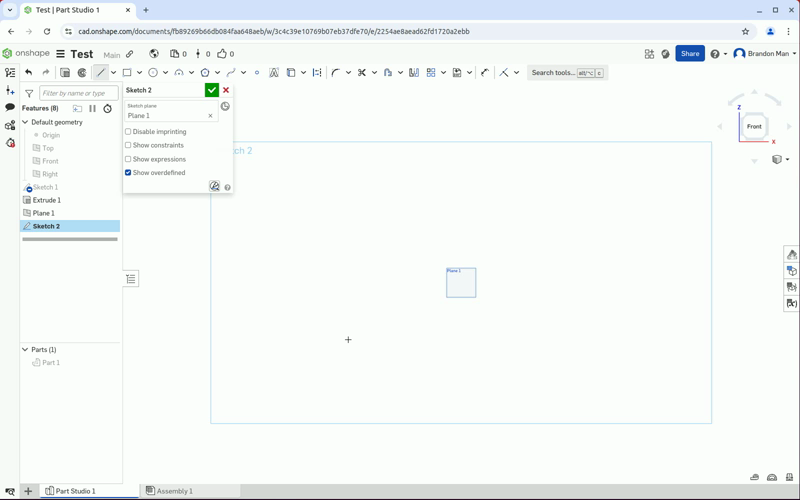
click(348, 339)
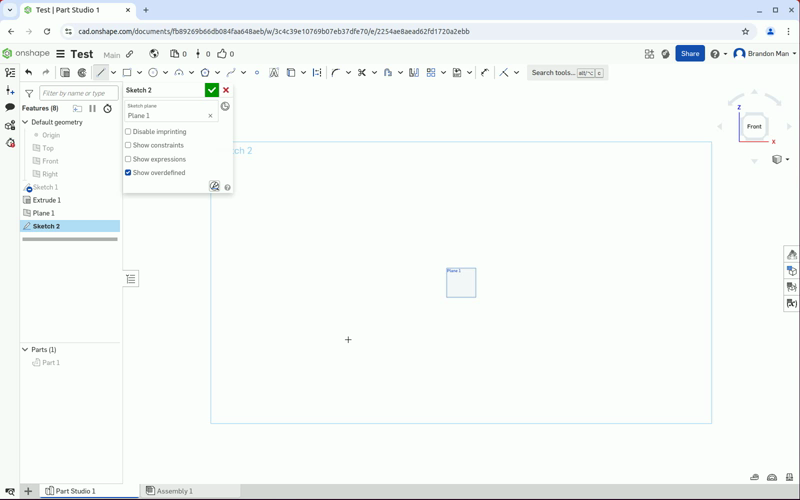
key_up(shift)
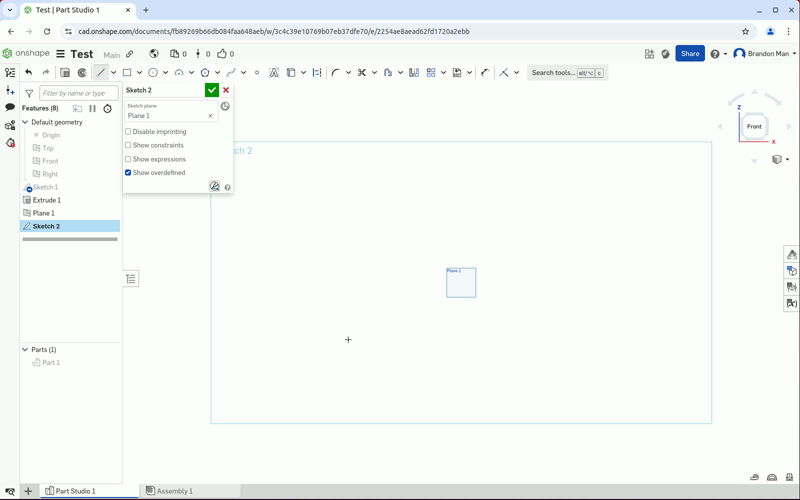
key_down(shift)
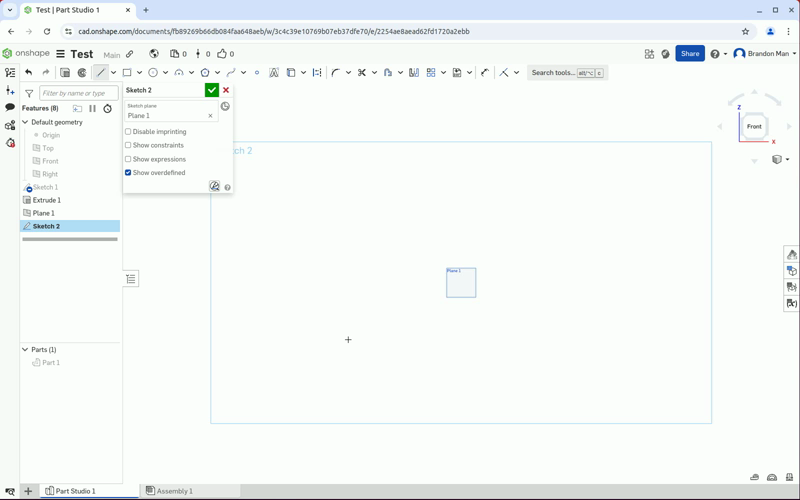
mouse_move(418, 339)
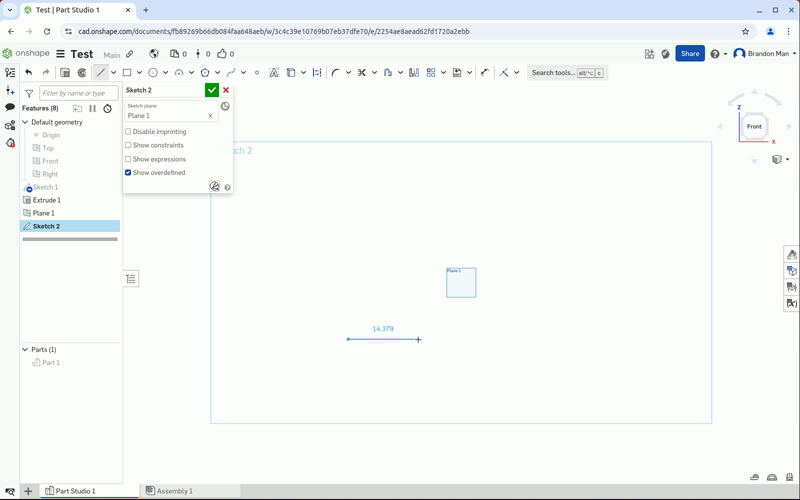
click(418, 339)
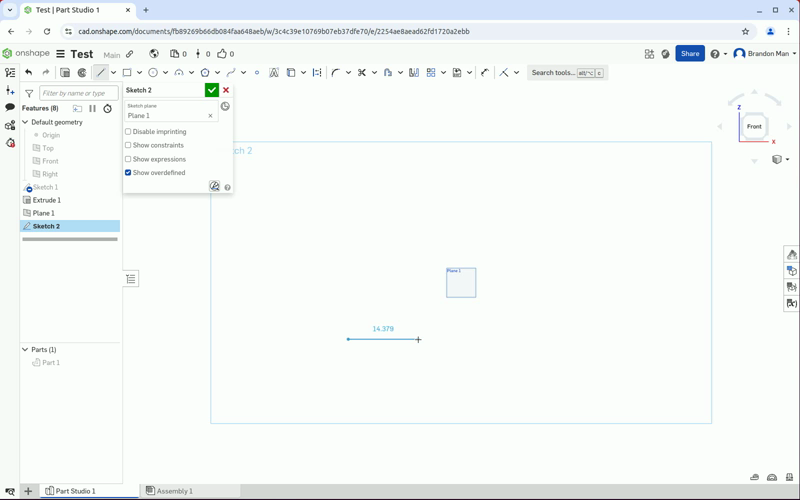
key_up(shift)
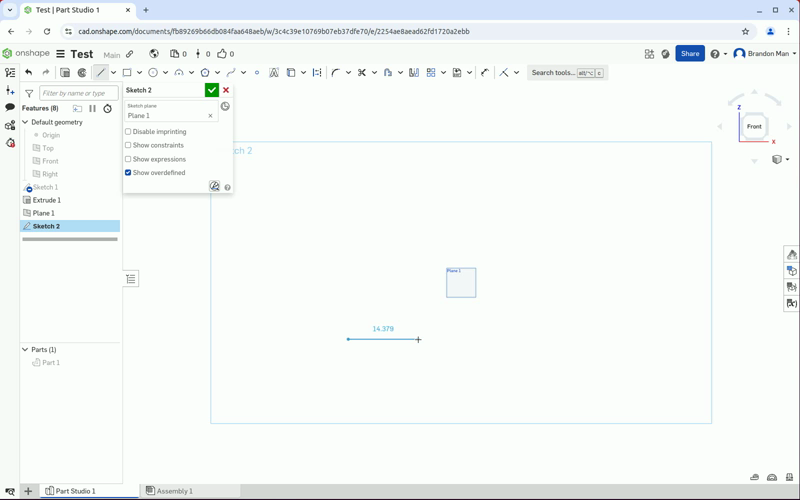
key_down(shift)
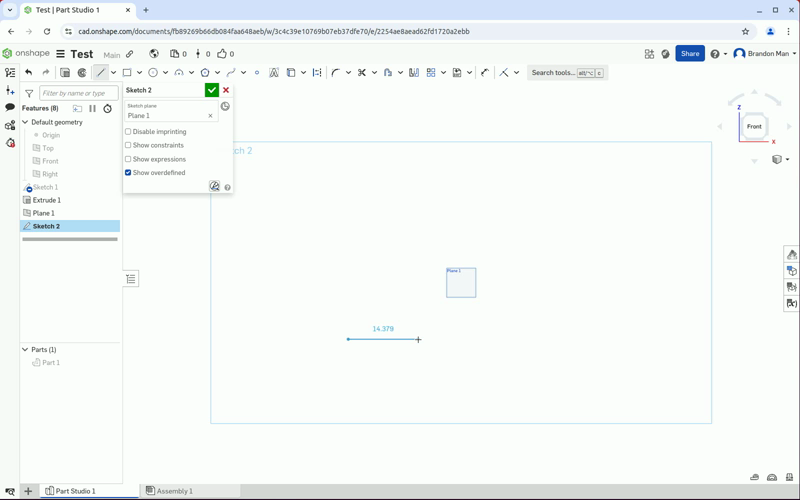
mouse_move(418, 226)
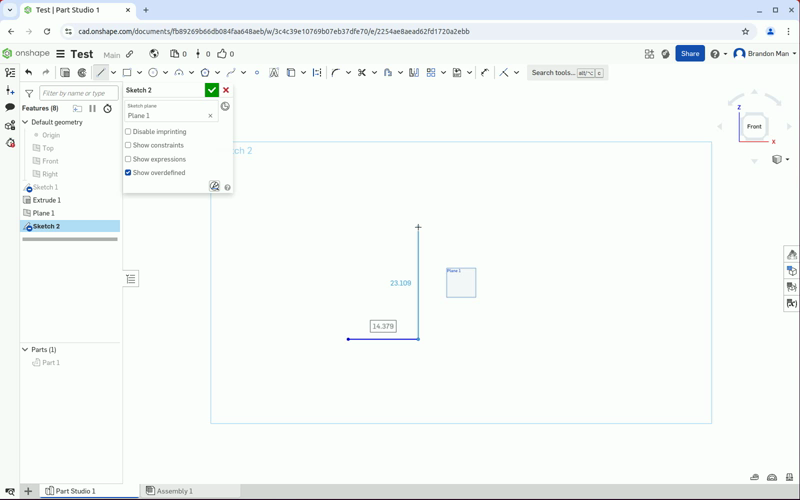
click(418, 226)
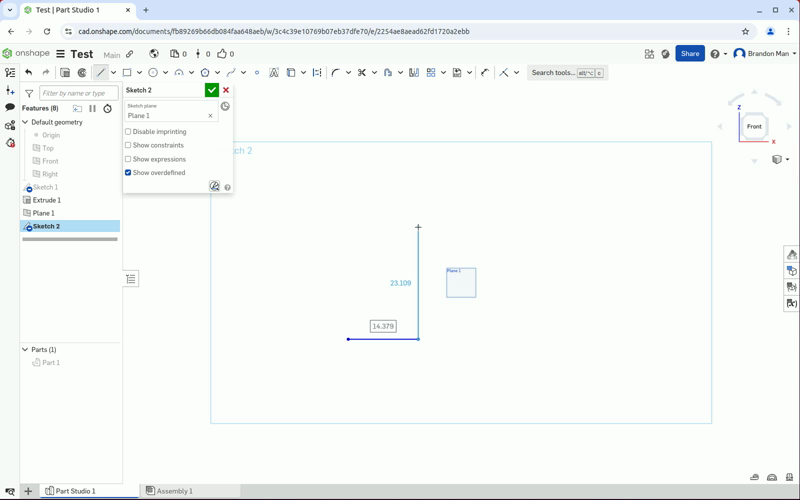
key_up(shift)
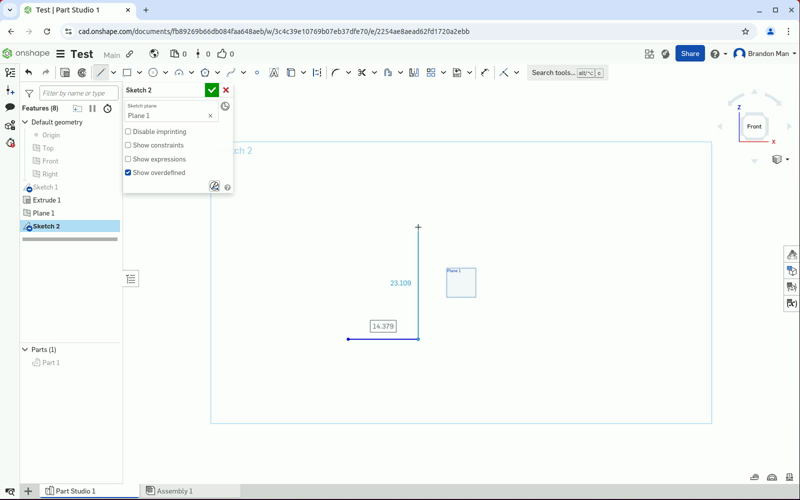
key_down(shift)
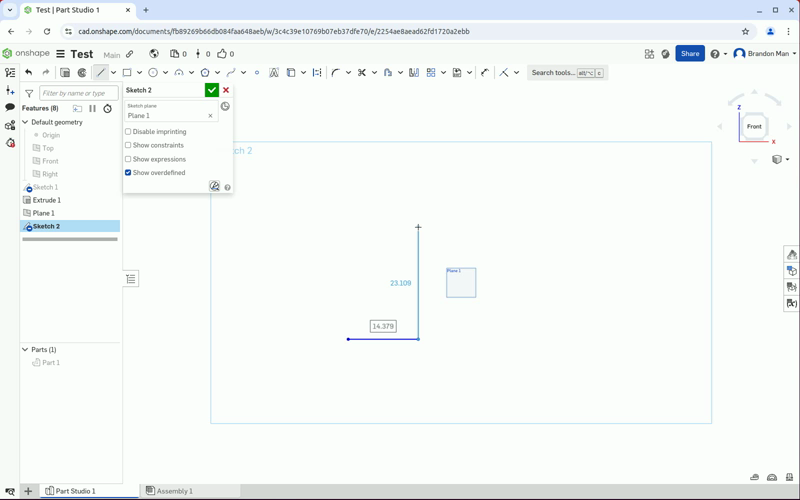
mouse_move(348, 226)
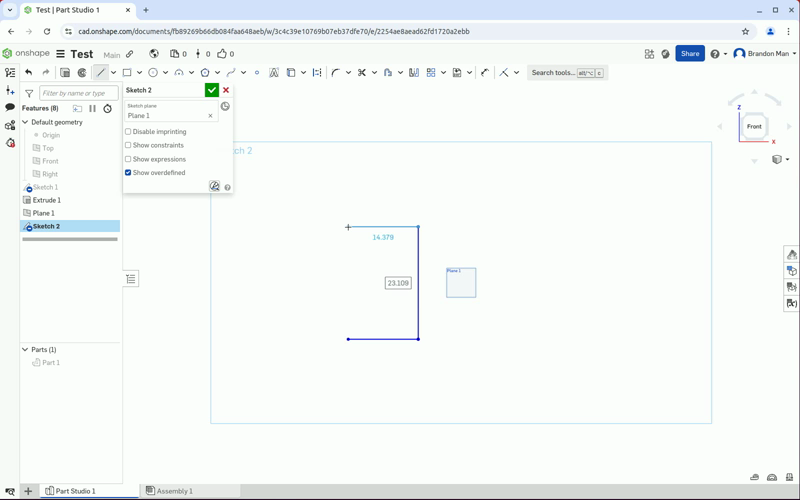
click(348, 226)
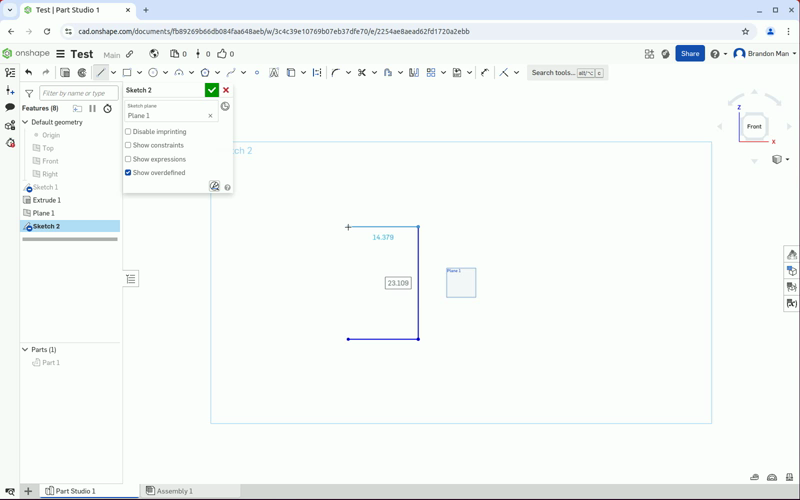
key_up(shift)
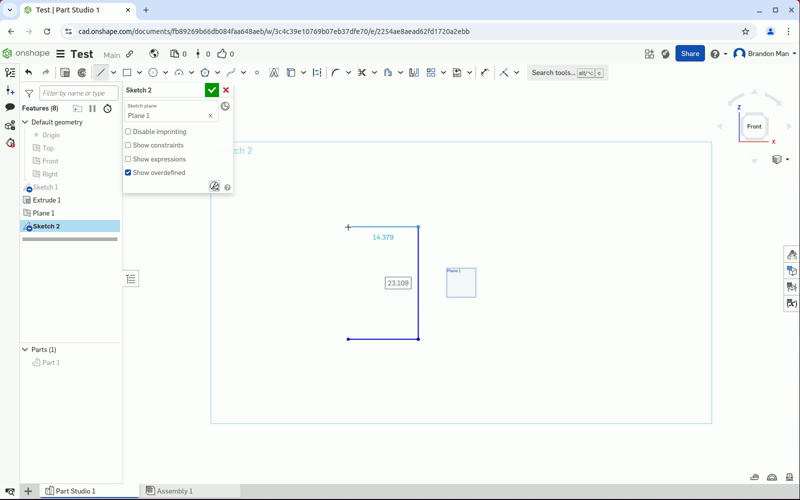
key_down(shift)
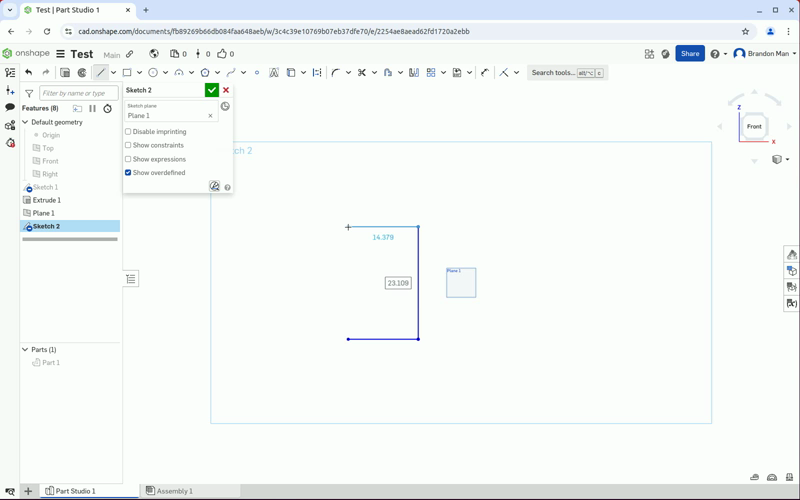
mouse_move(348, 339)
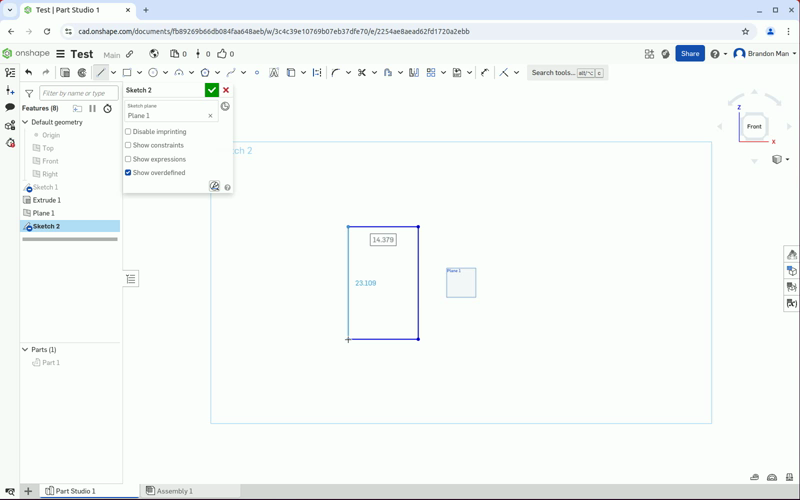
key_up(shift)
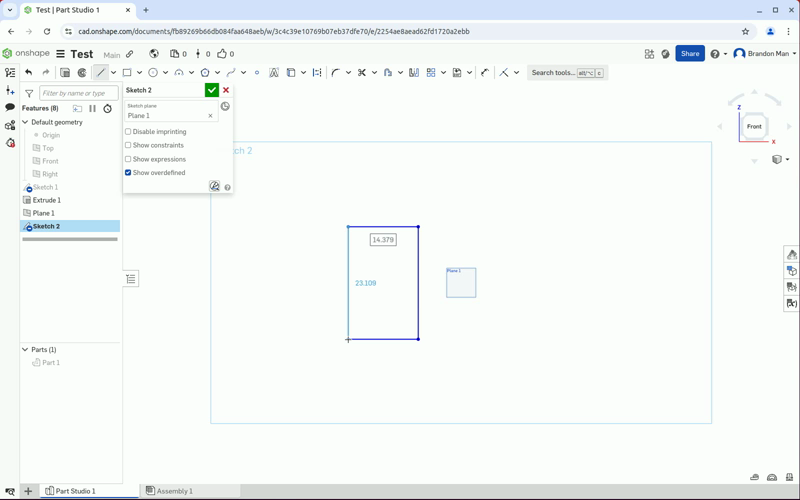
click(348, 339)
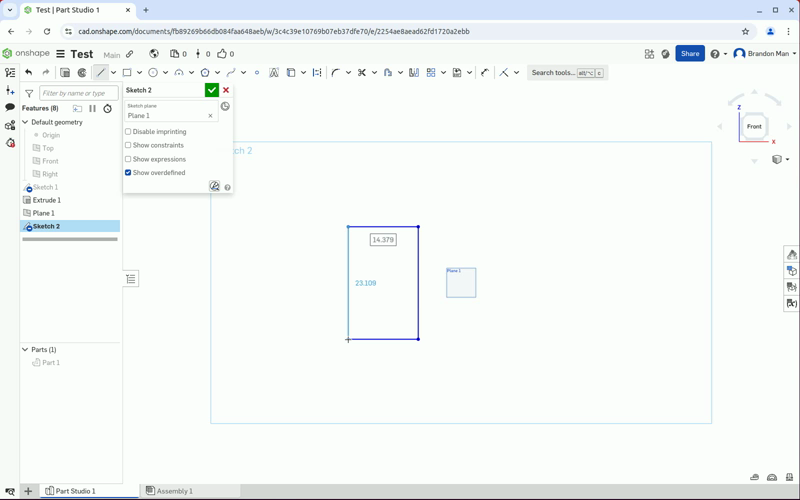
key(esc)
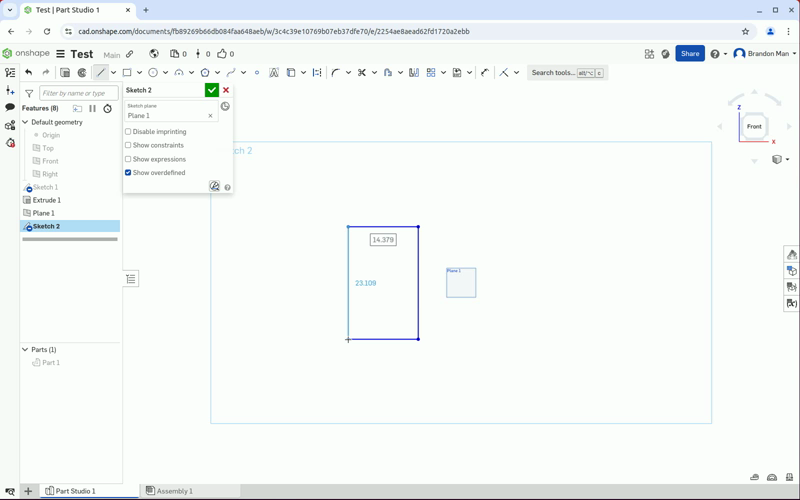
mouse_move(360, 287)
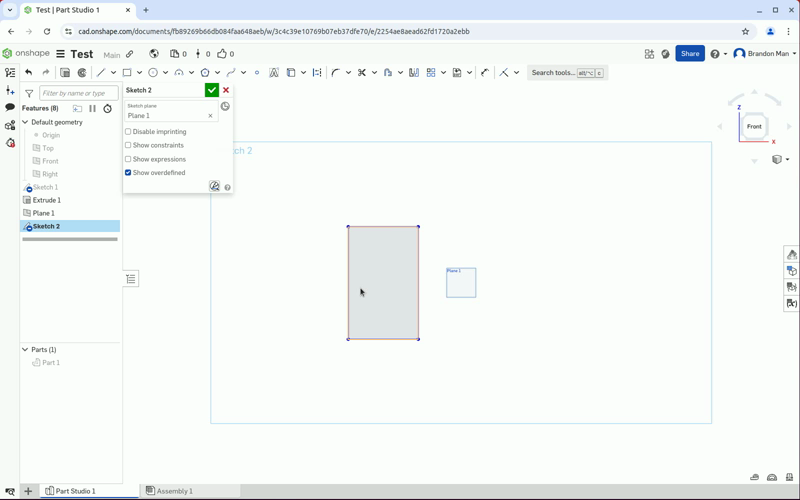
click(360, 287)
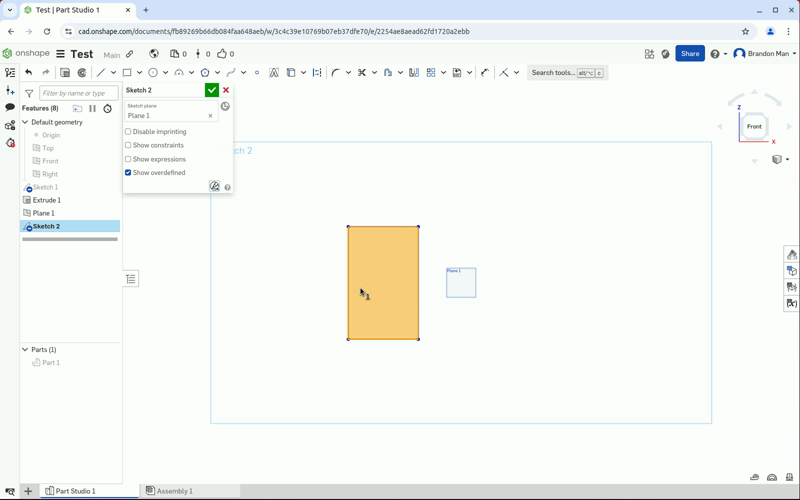
mouse_move(73, 352)
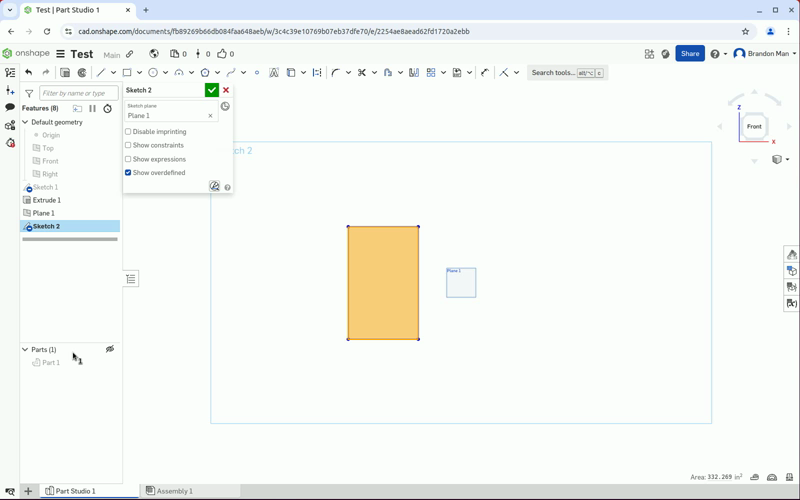
key(shift+y)
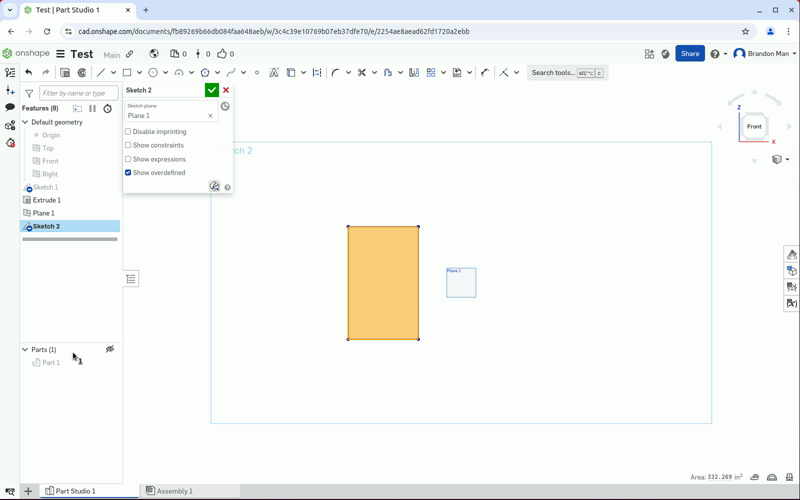
key(shift+e)
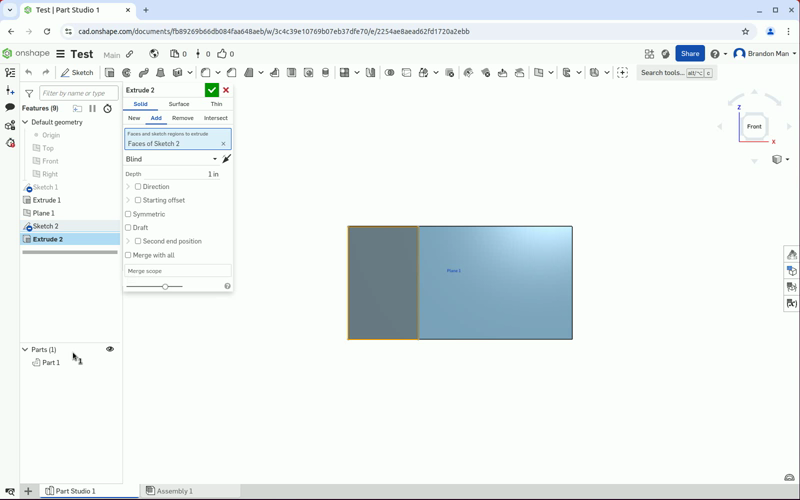
mouse_move(143, 106)
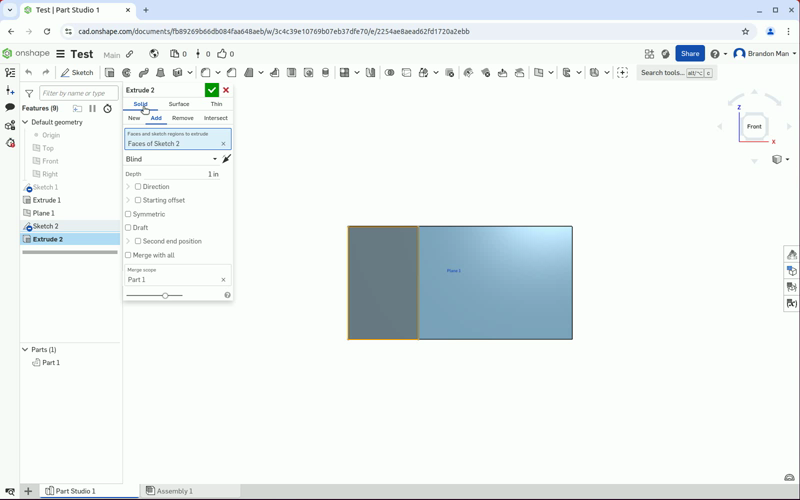
click(143, 106)
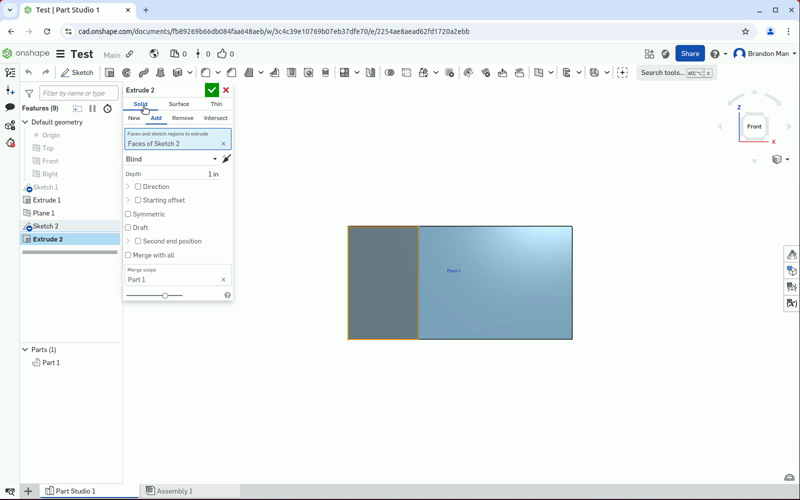
mouse_move(137, 120)
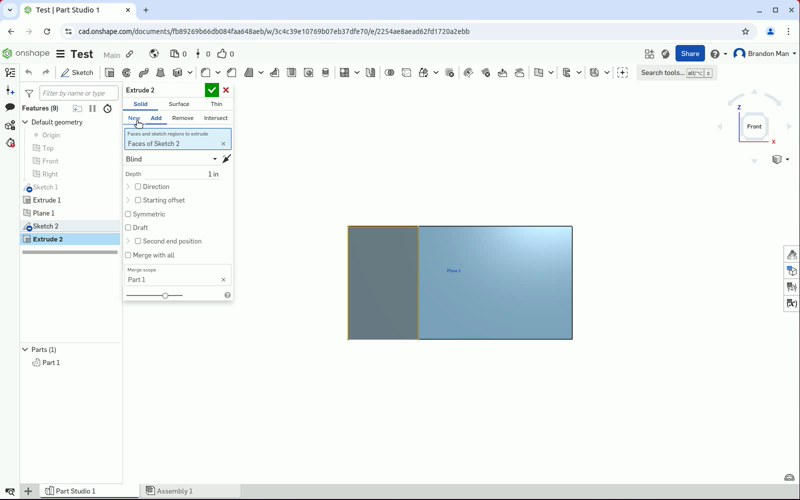
click(137, 120)
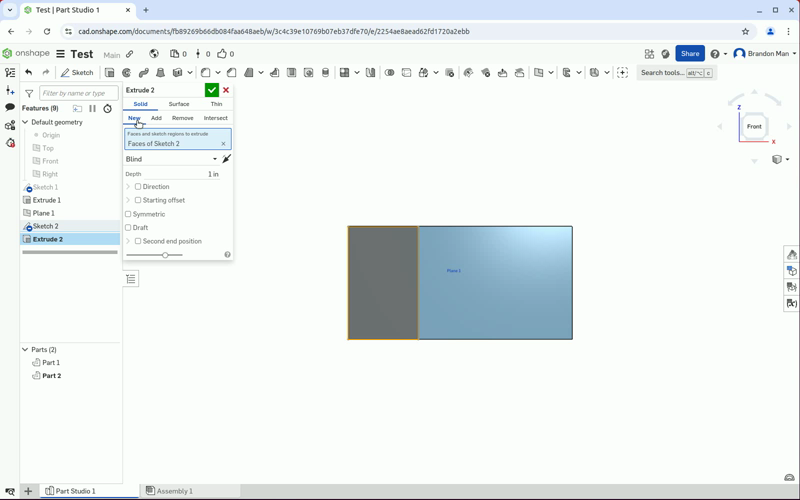
key(tab, 4)
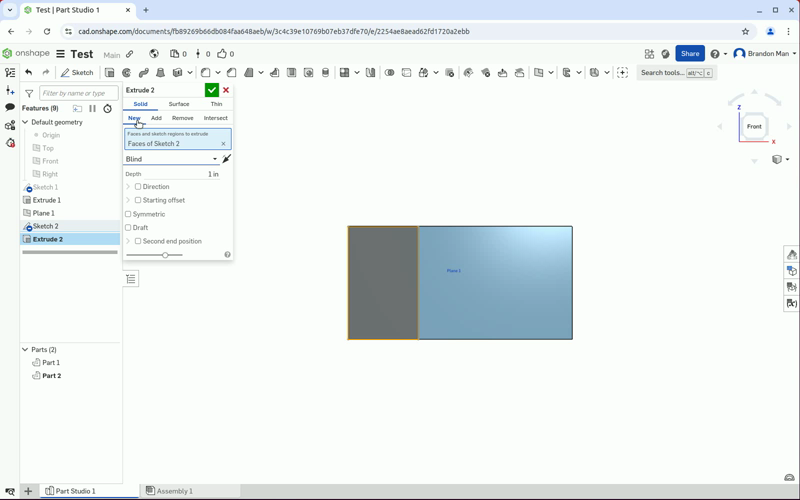
text(7.221)
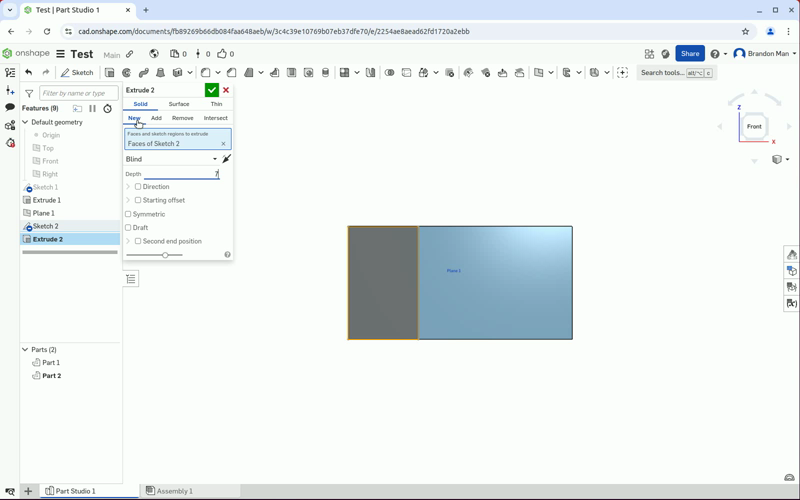
key(enter)
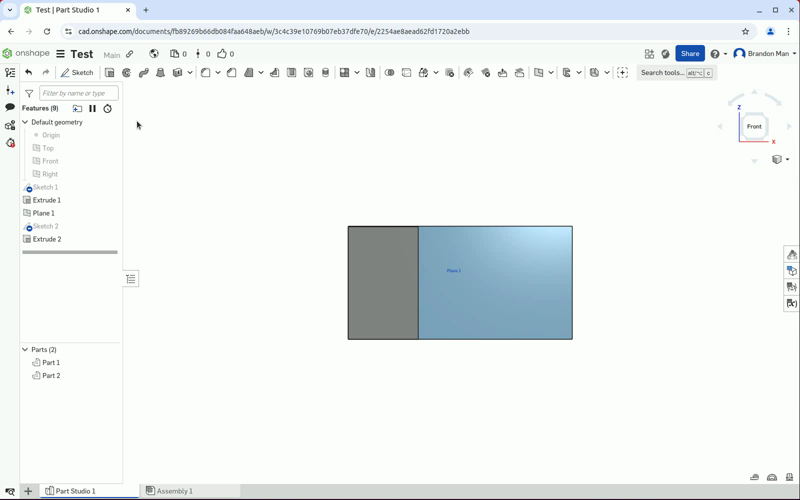
key(shift+h)
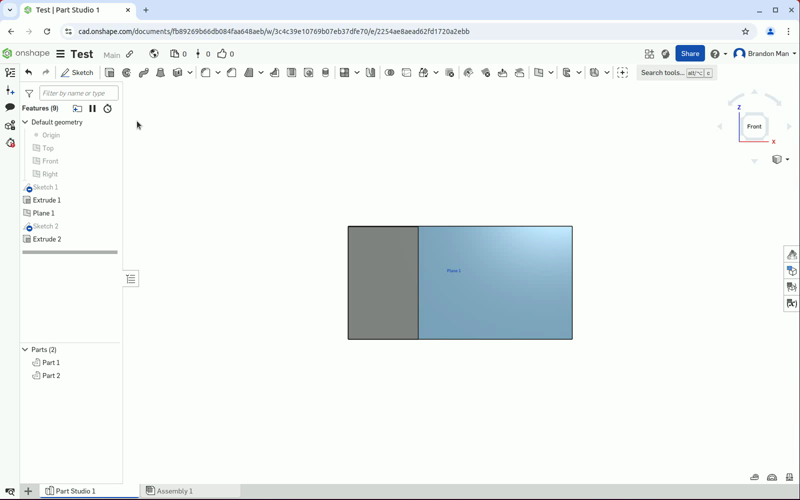
key(shift+h)
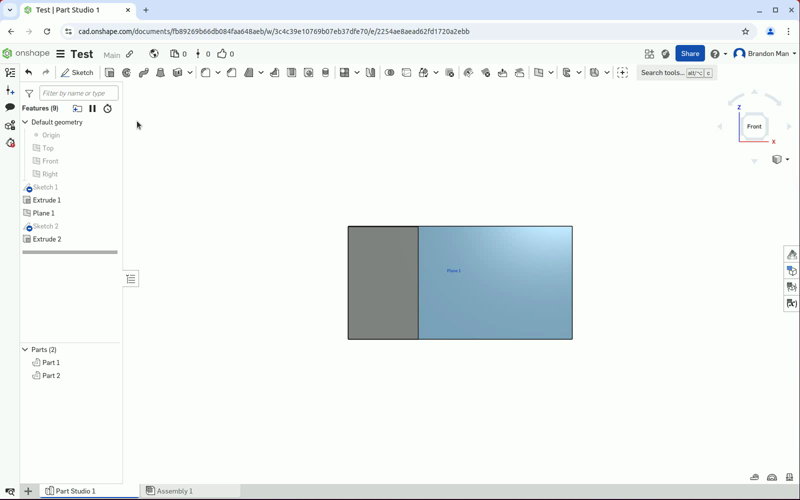
key(shift+7)
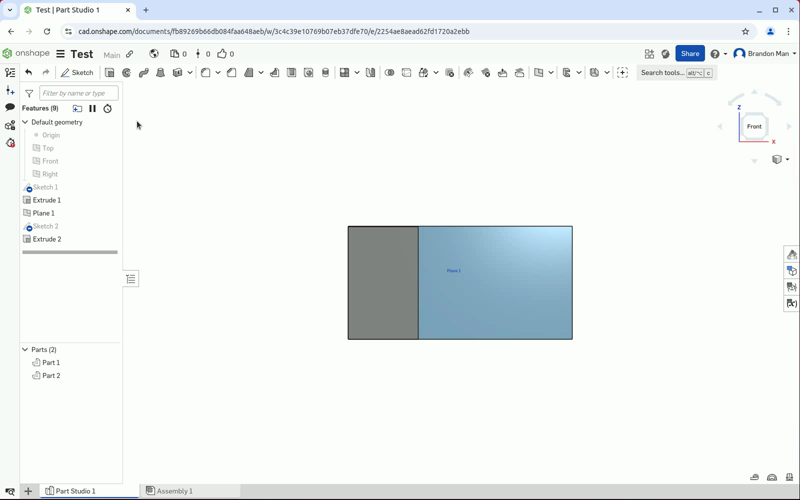
key(left, 2)
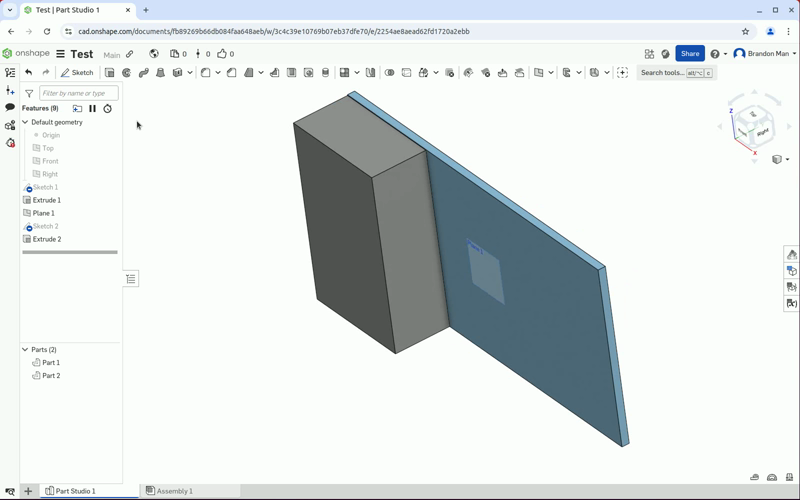
key(down, 2)
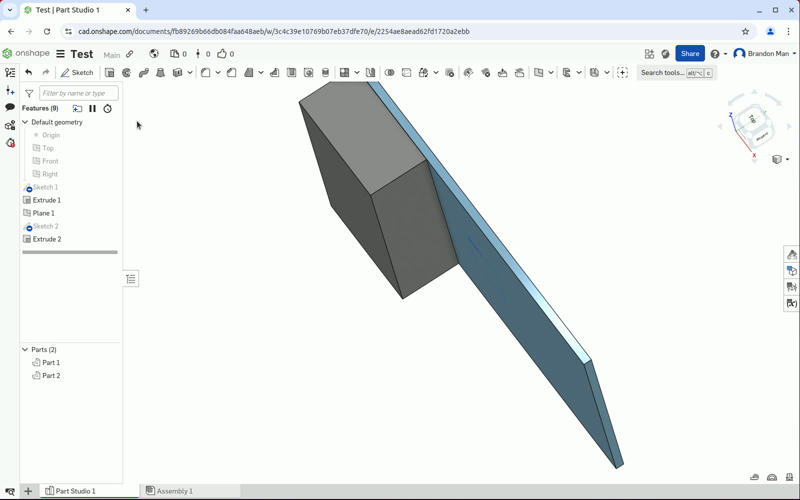
key(up, 2)
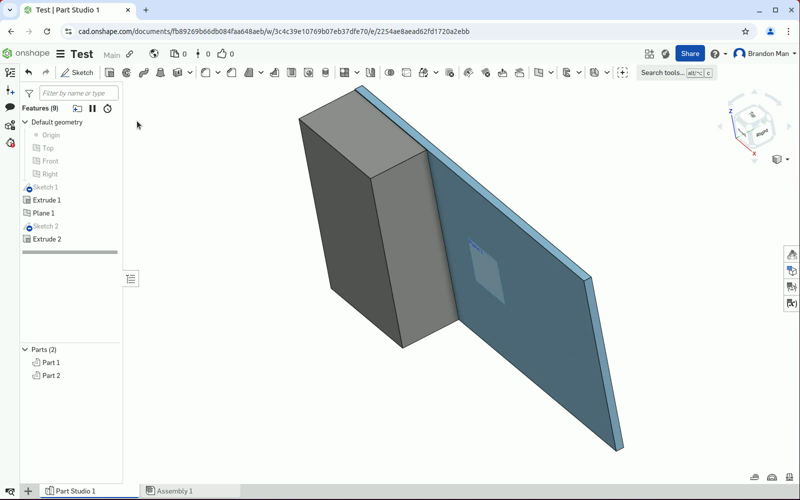
key(right, 2)
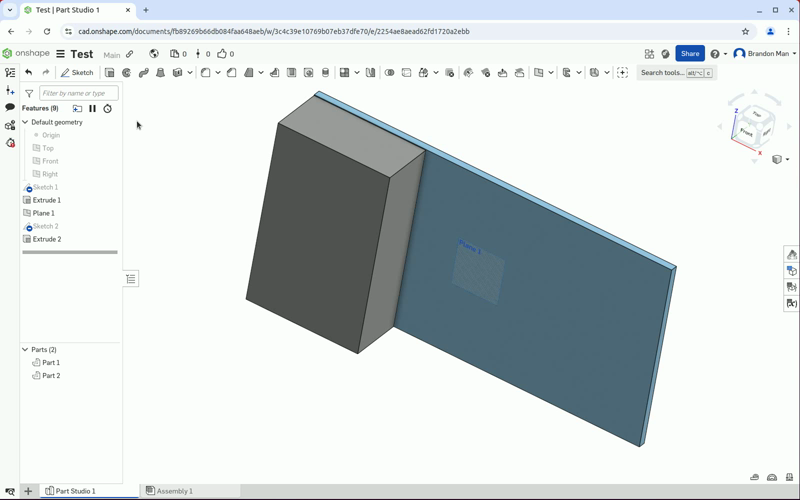
mouse_move(73, 189)
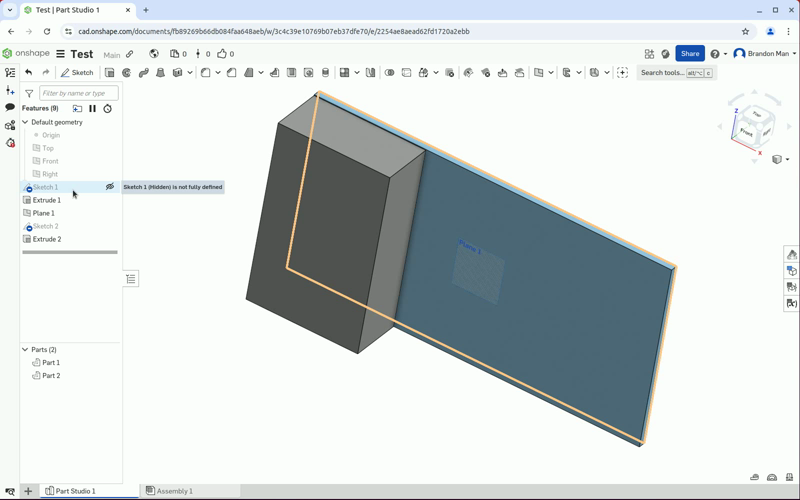
click(73, 189)